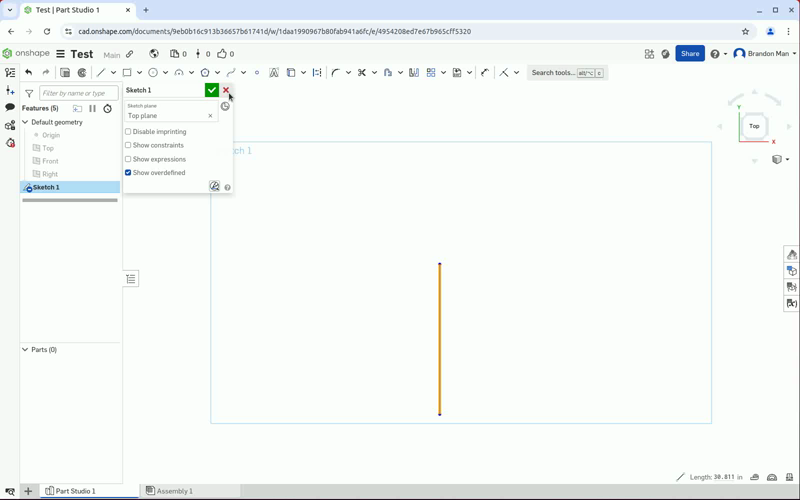
key(shift+h)
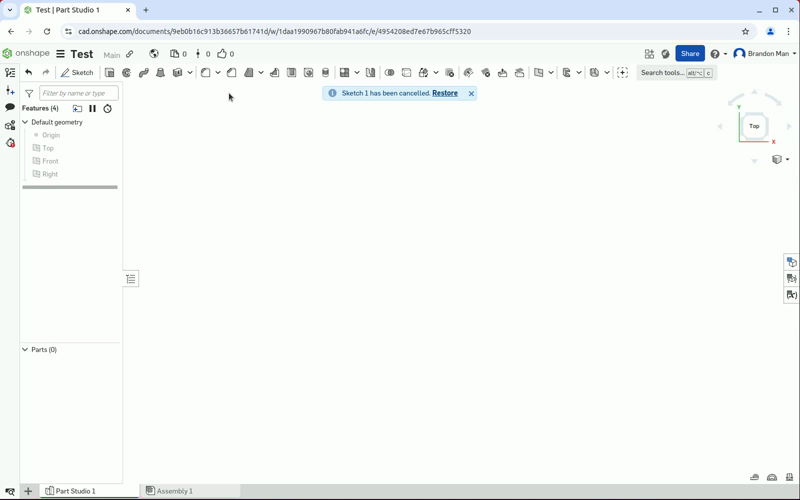
mouse_move(73, 352)
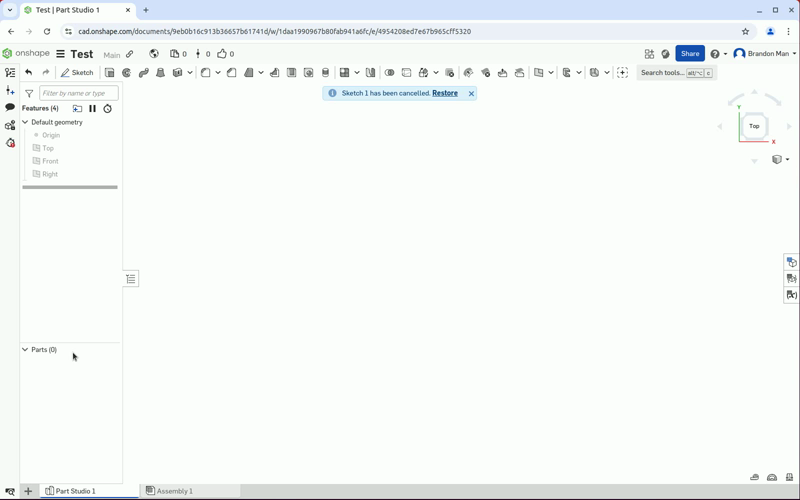
key(y)
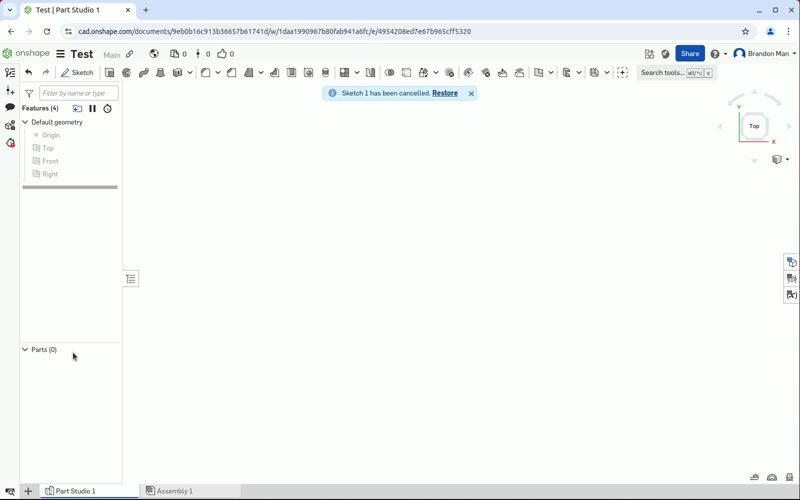
key(shift+p)
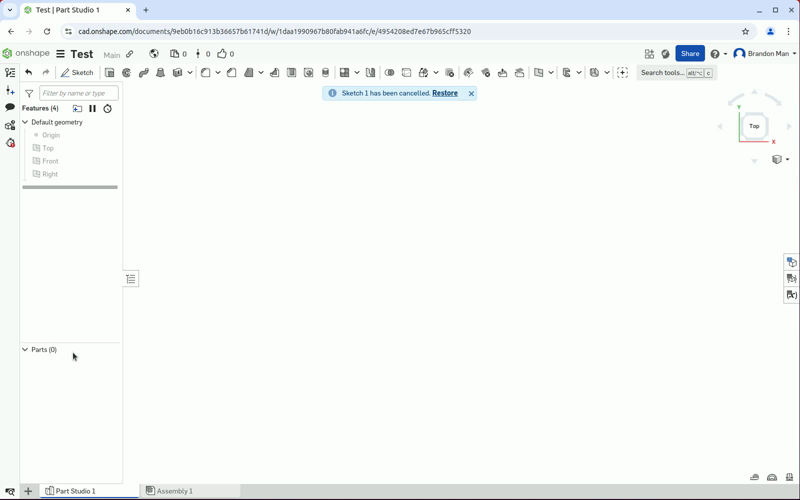
key(space)
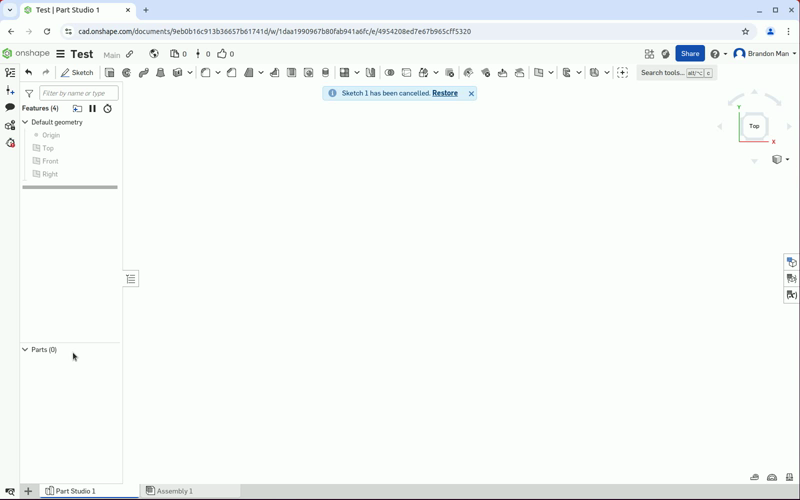
key_down(shift)
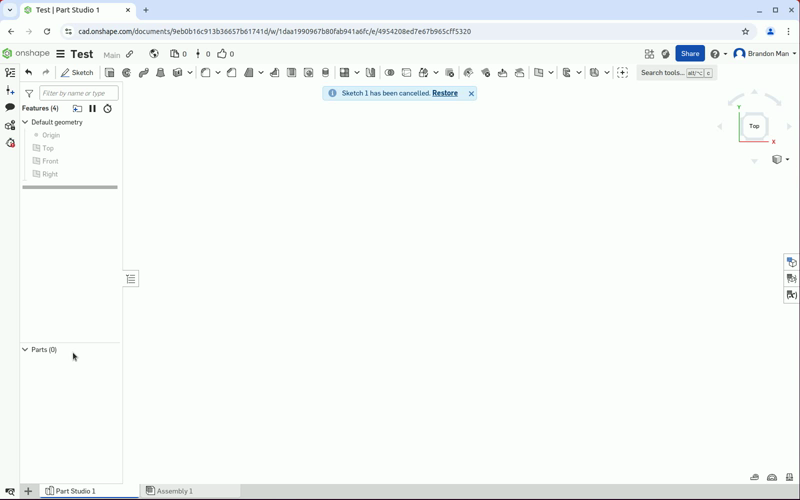
key(up)
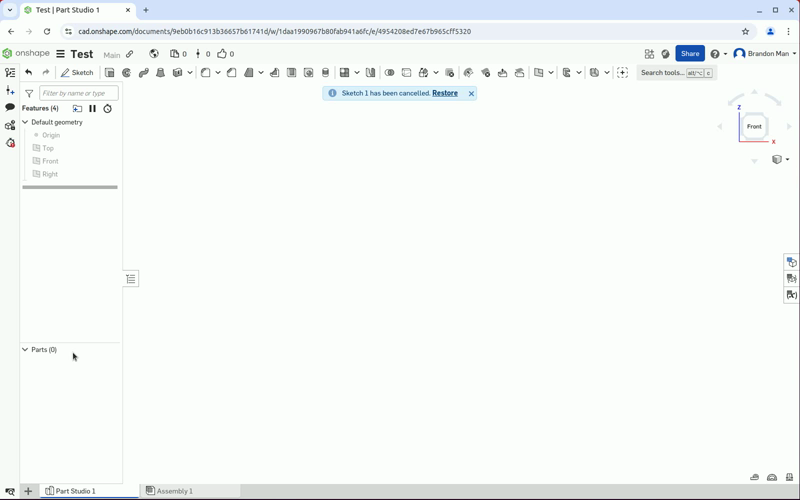
key_up(shift)
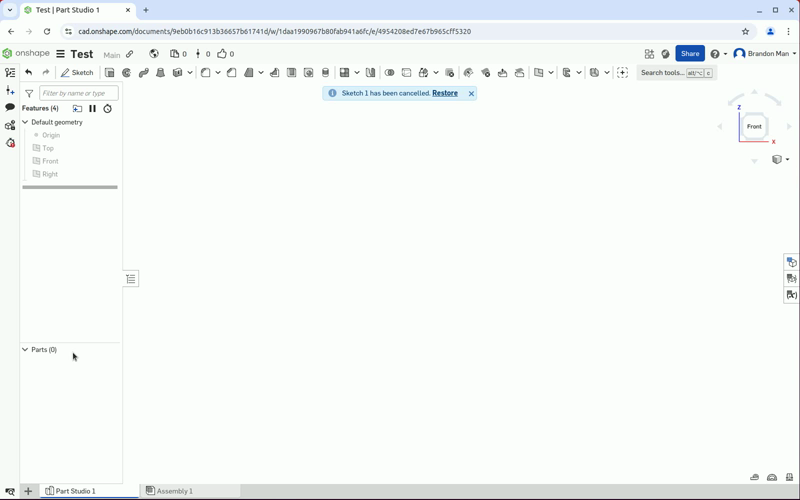
mouse_move(73, 352)
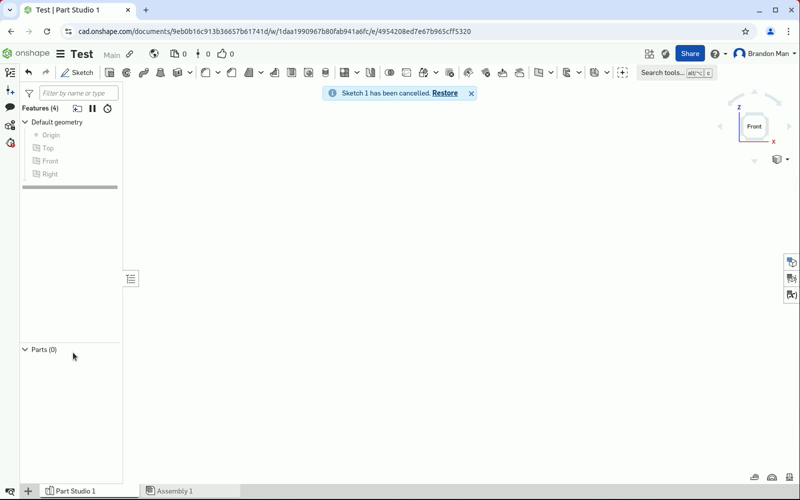
key(shift+y)
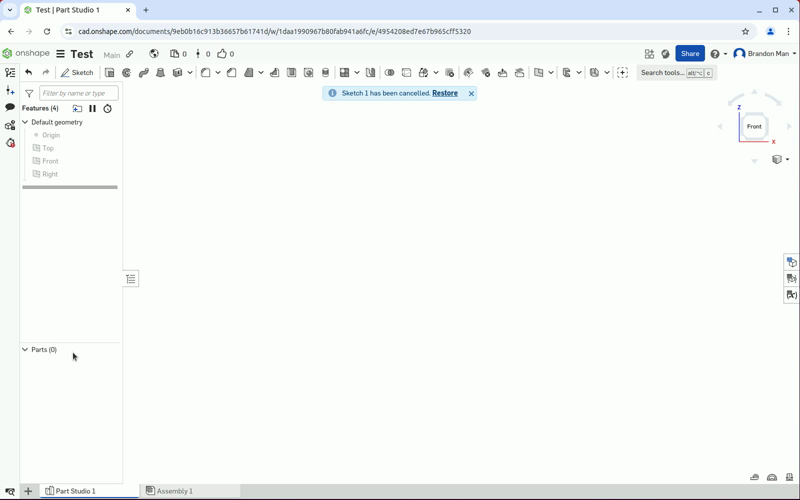
key(shift+s)
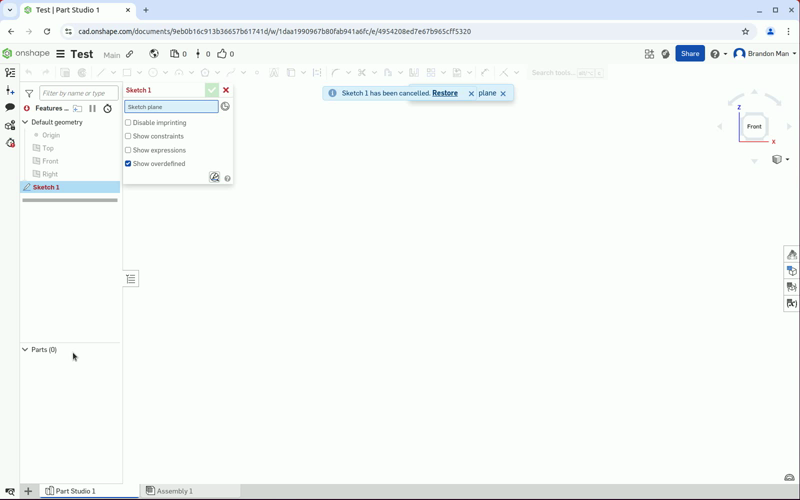
mouse_move(73, 163)
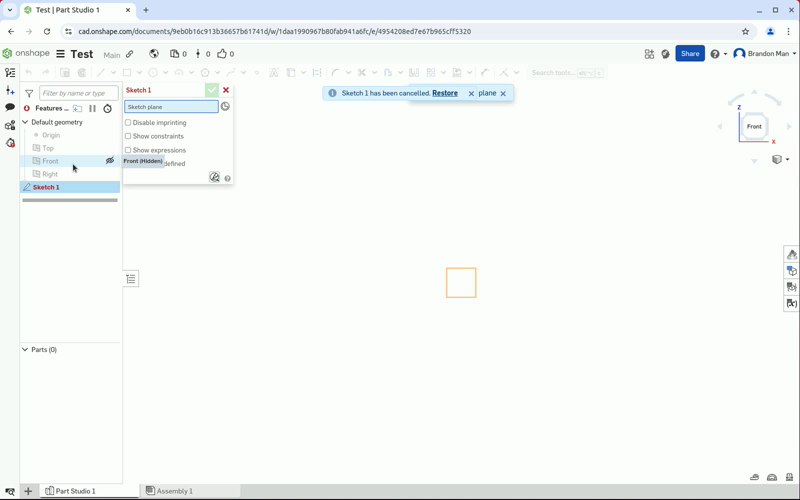
click(73, 163)
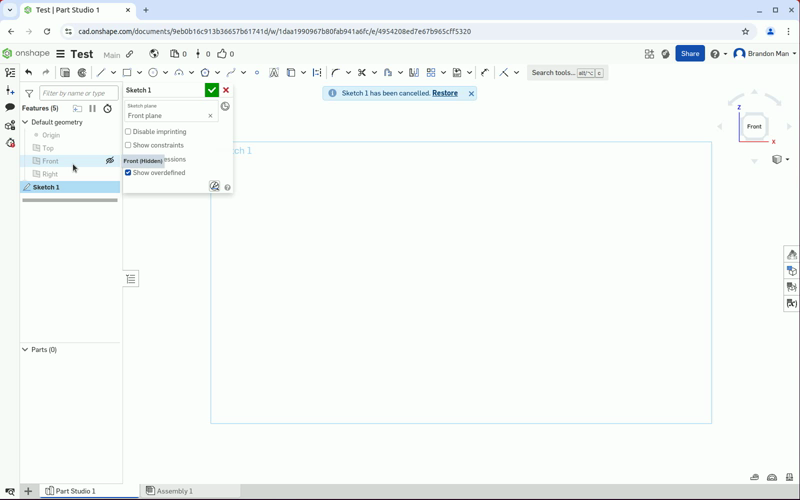
mouse_move(73, 352)
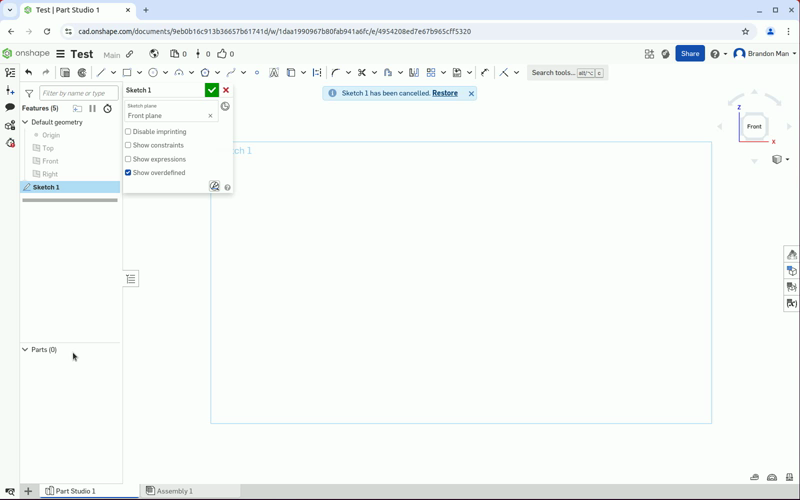
key(y)
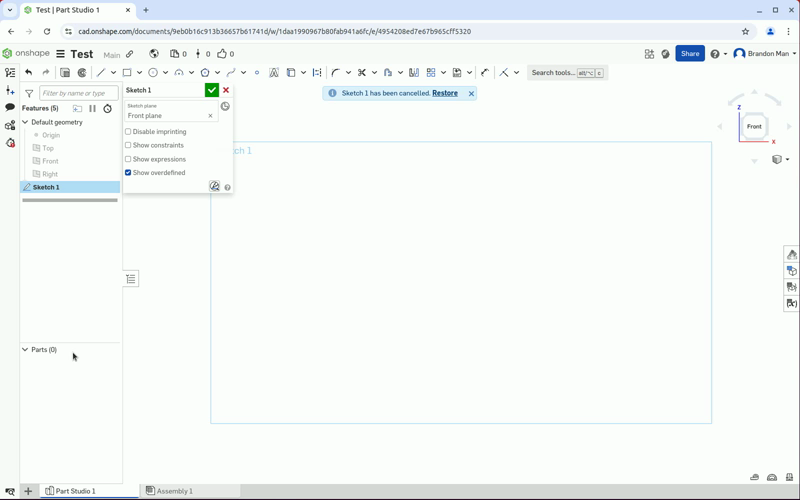
key(l)
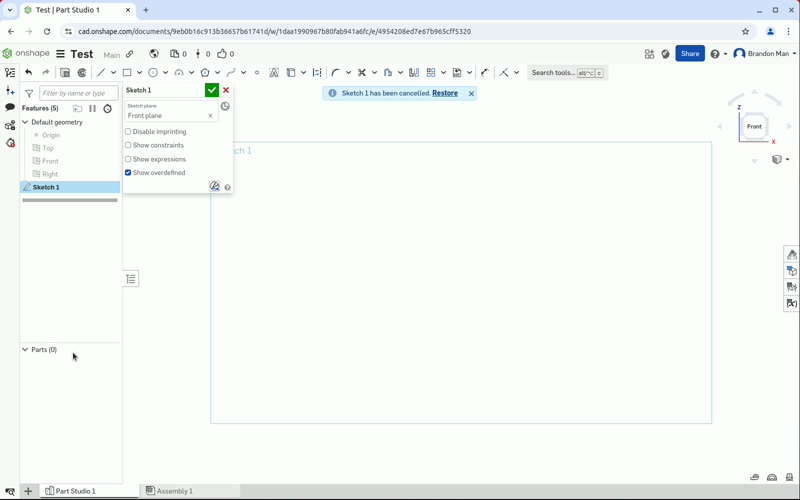
key_down(shift)
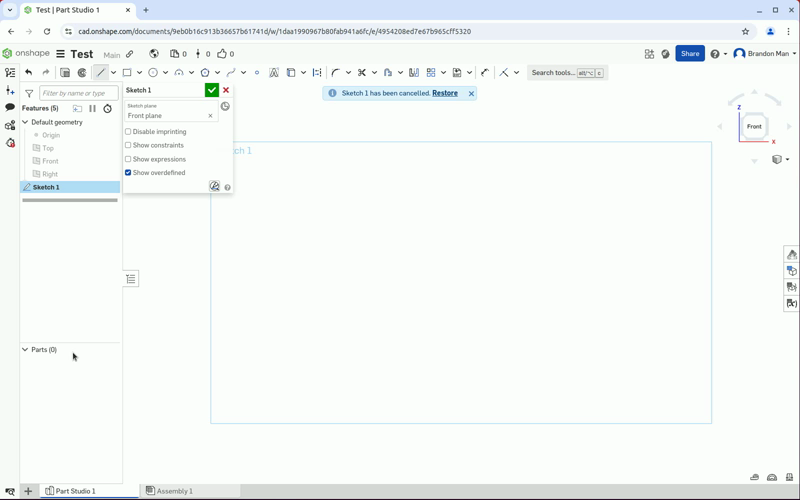
mouse_move(380, 339)
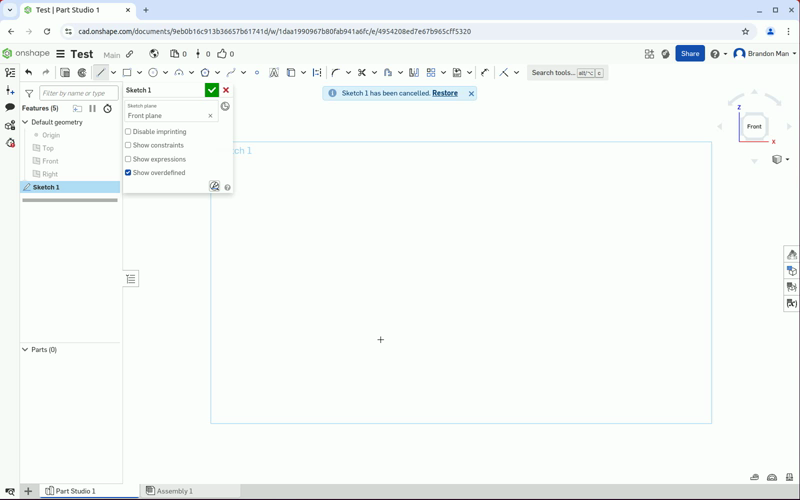
click(380, 339)
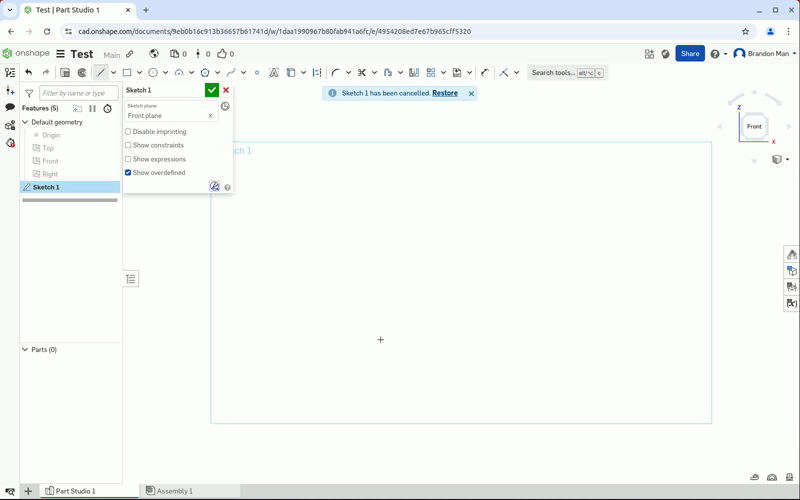
key_up(shift)
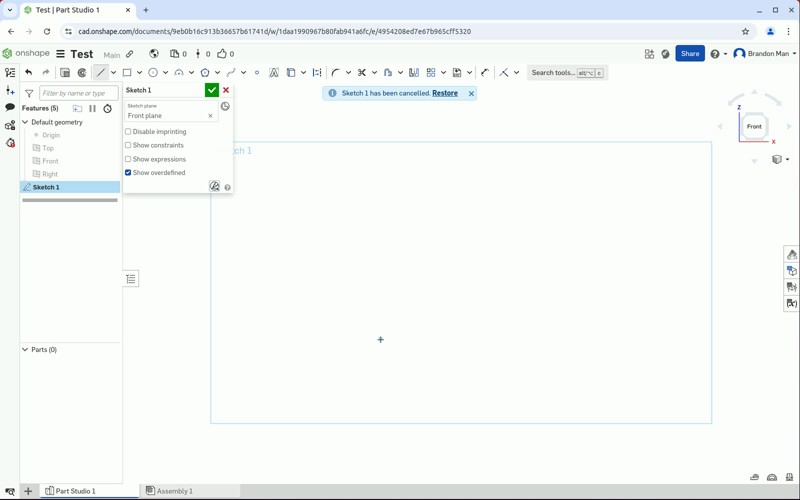
key_down(shift)
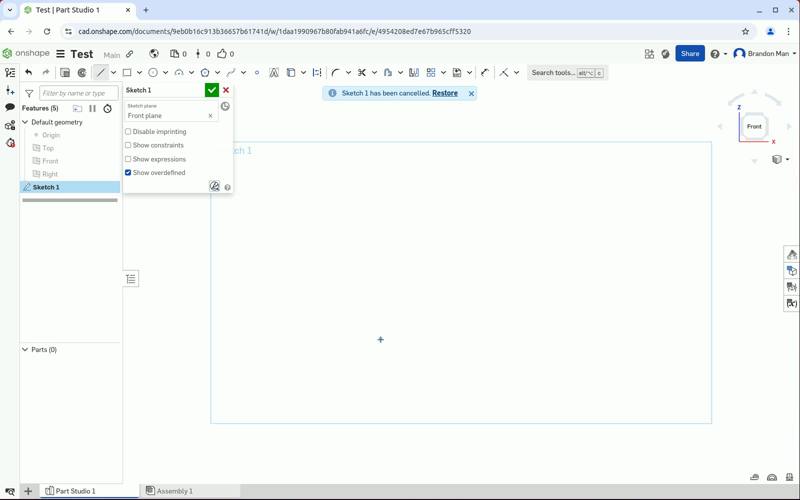
mouse_move(461, 339)
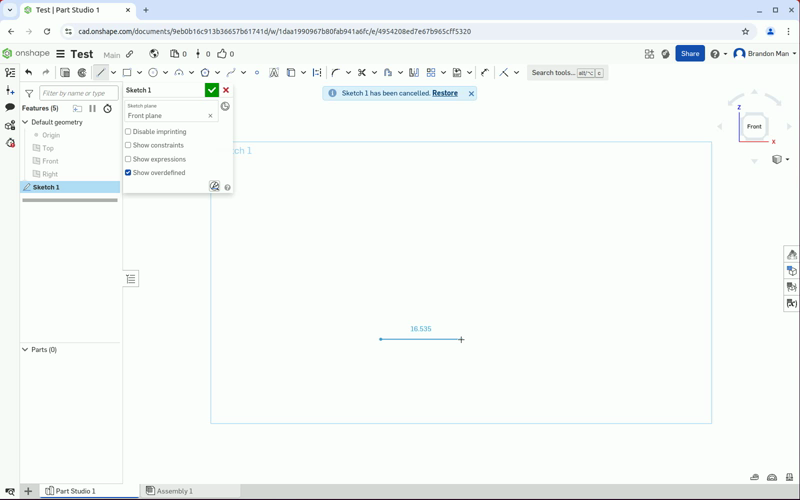
click(461, 339)
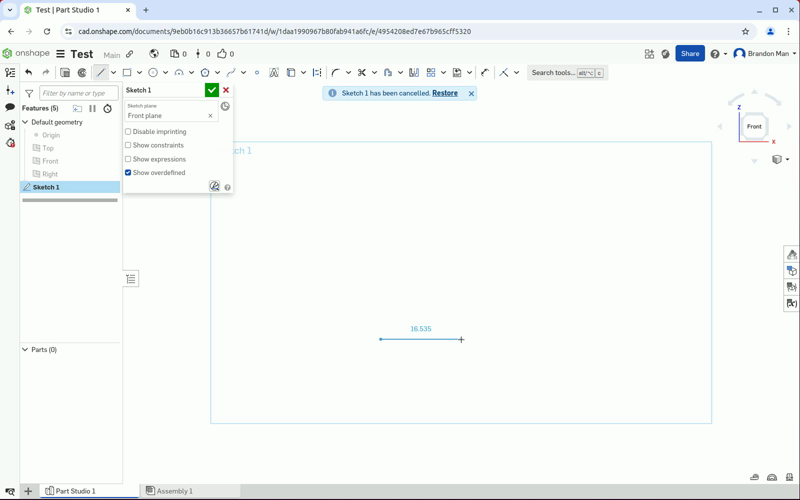
key_up(shift)
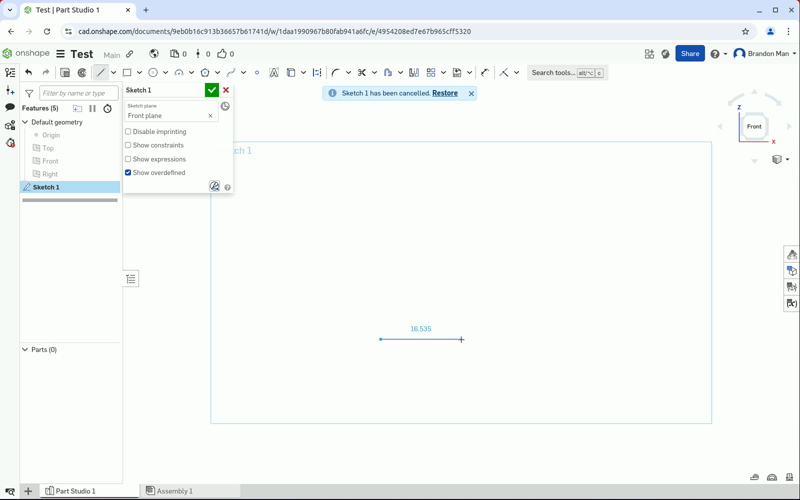
key_down(shift)
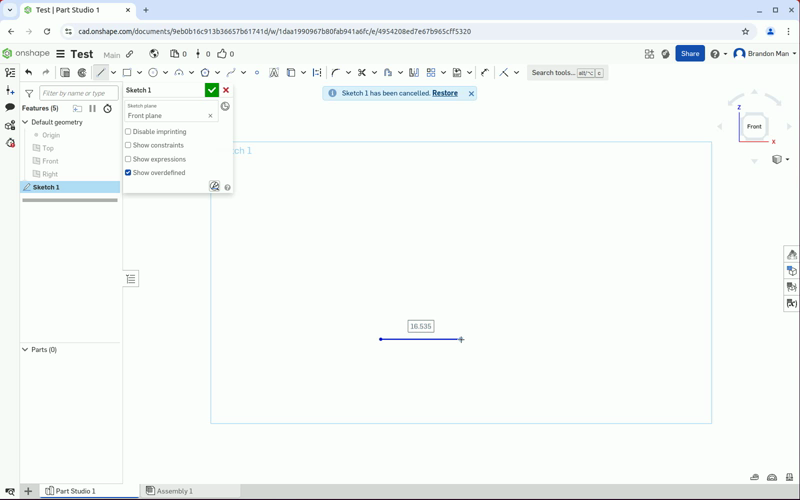
mouse_move(491, 339)
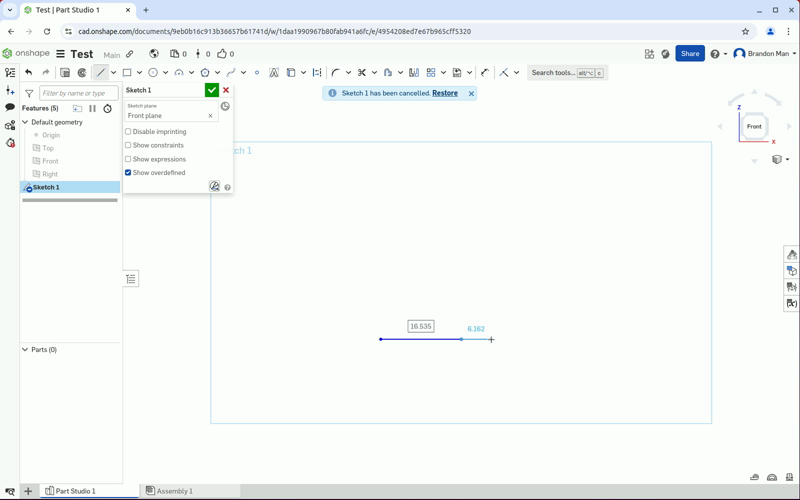
mouse_move(461, 282)
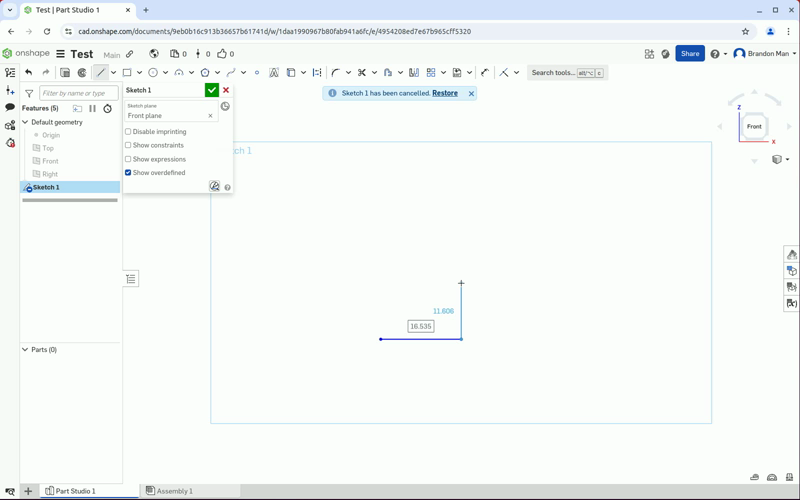
click(461, 282)
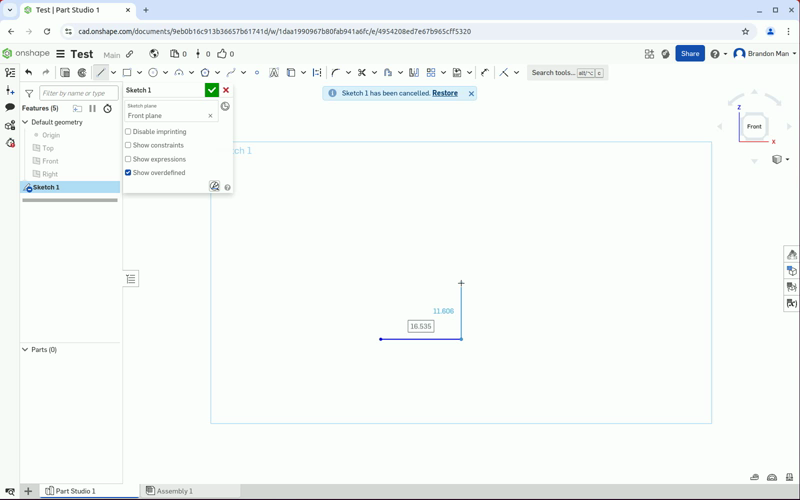
key_up(shift)
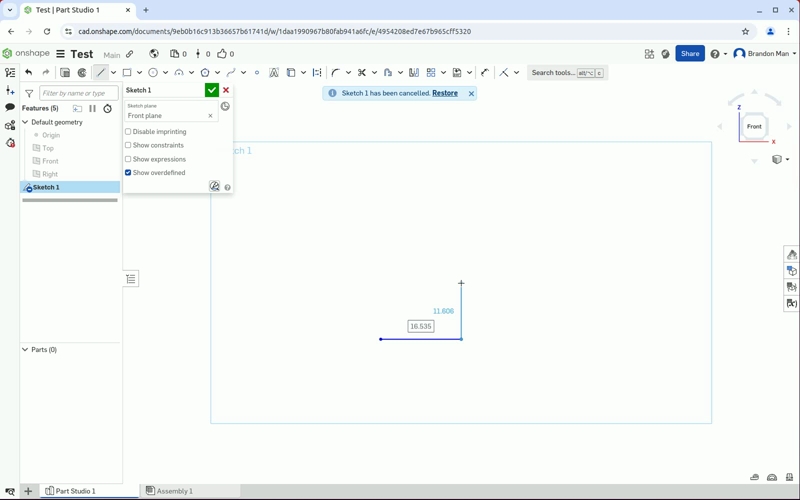
key_down(shift)
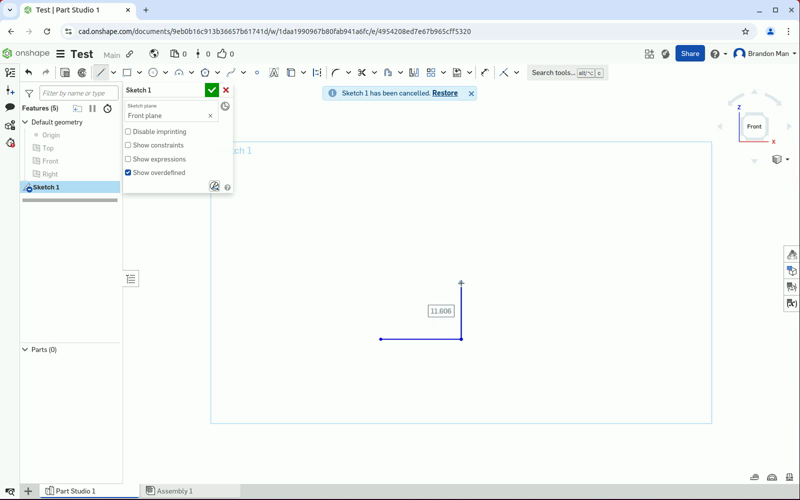
mouse_move(380, 282)
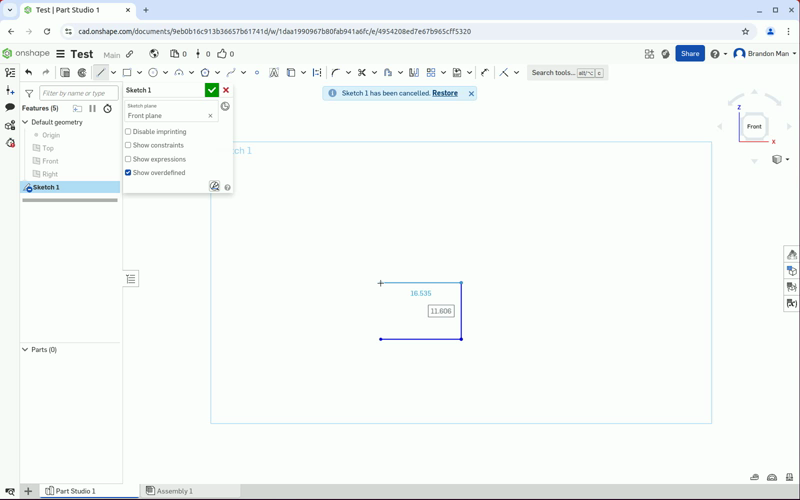
click(380, 282)
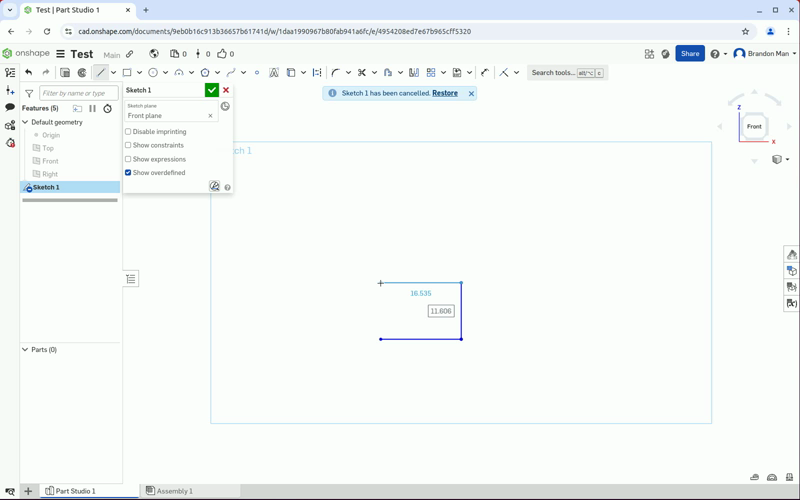
key_up(shift)
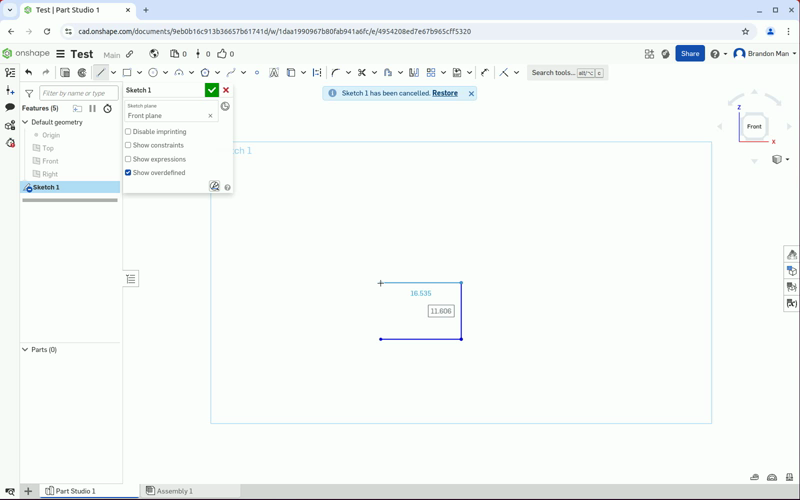
mouse_move(410, 282)
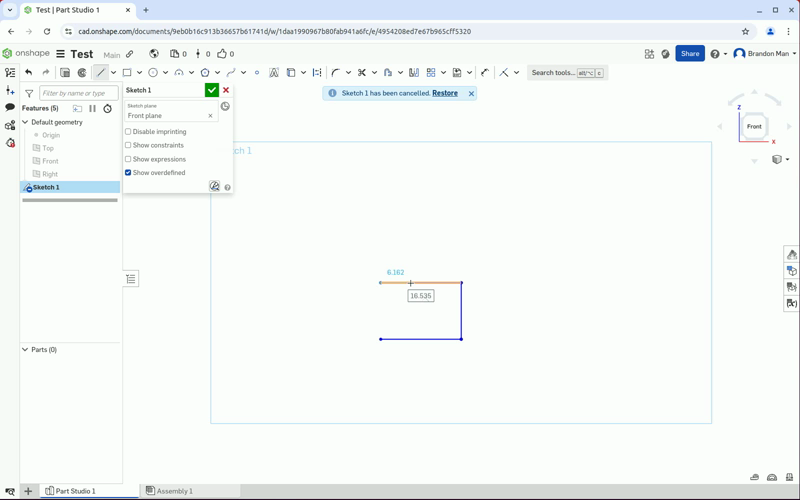
key_down(shift)
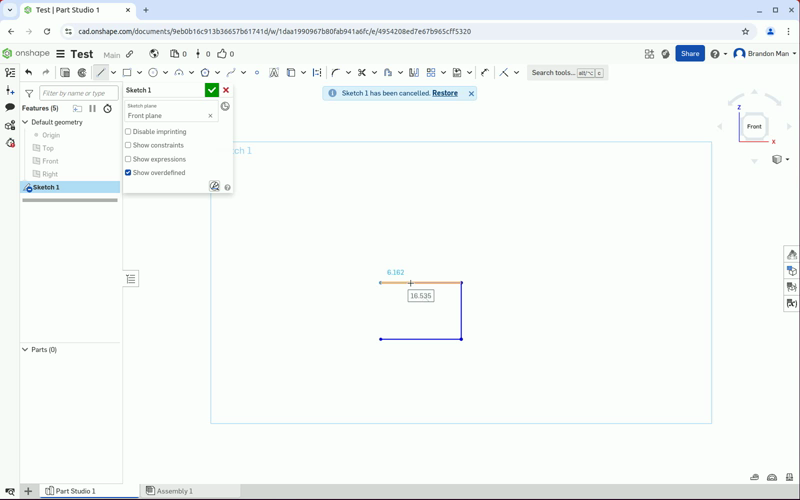
mouse_move(380, 339)
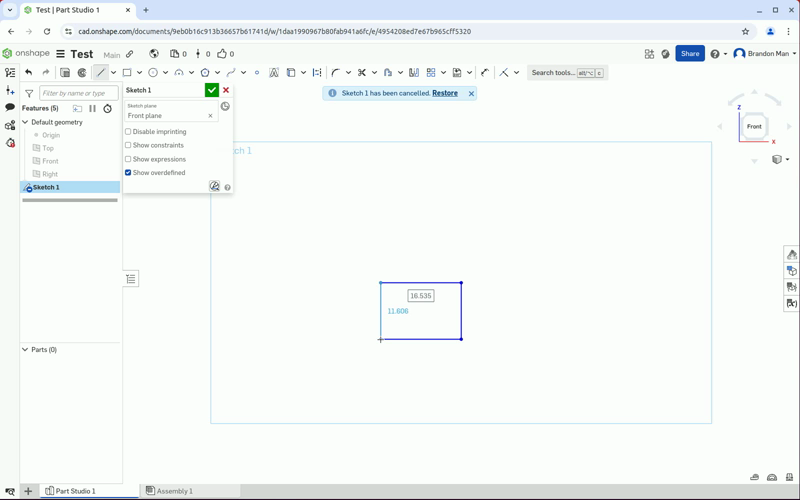
key_up(shift)
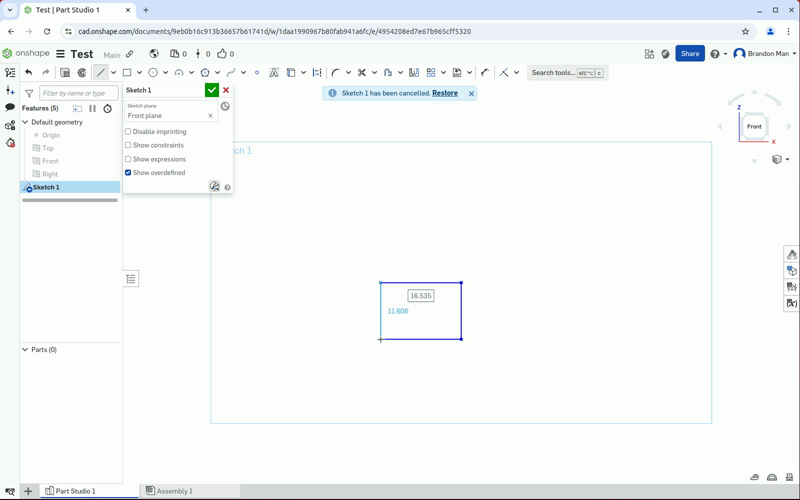
click(380, 339)
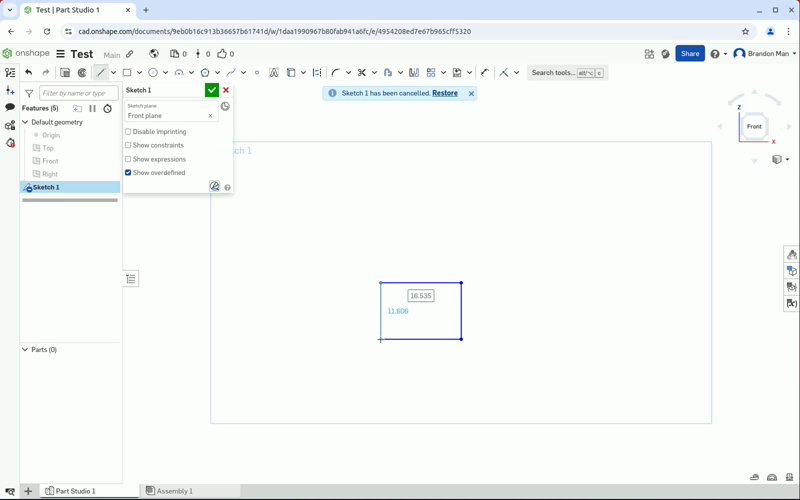
key(esc)
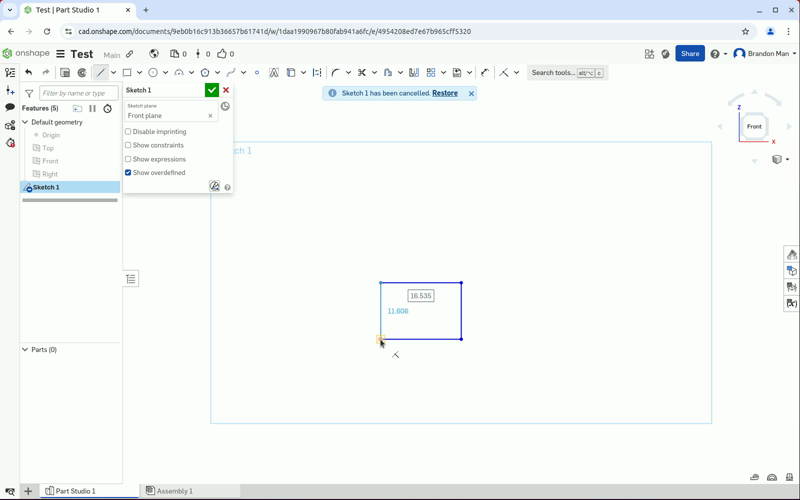
mouse_move(402, 326)
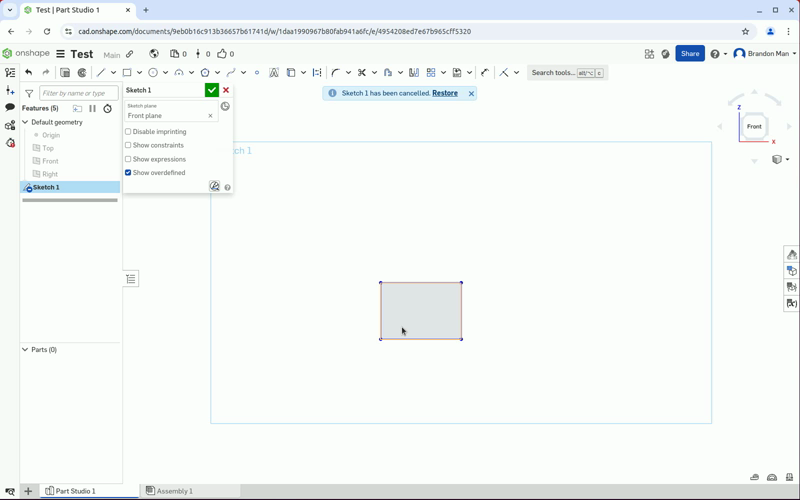
click(402, 326)
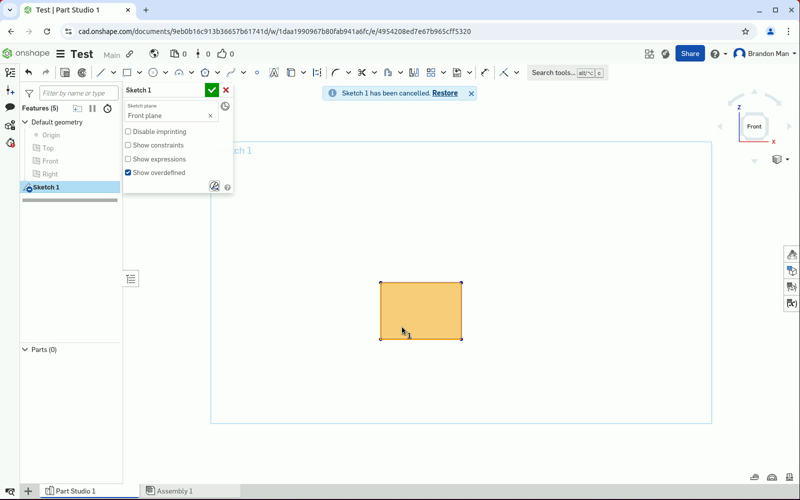
mouse_move(73, 352)
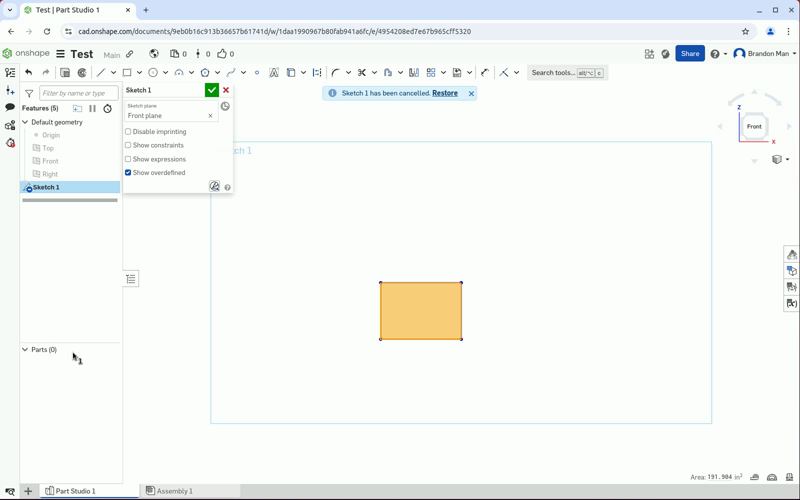
key(shift+y)
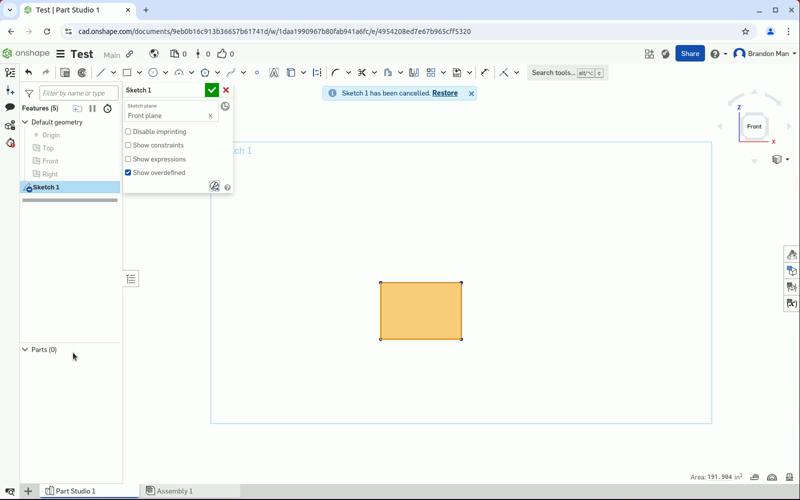
key(shift+e)
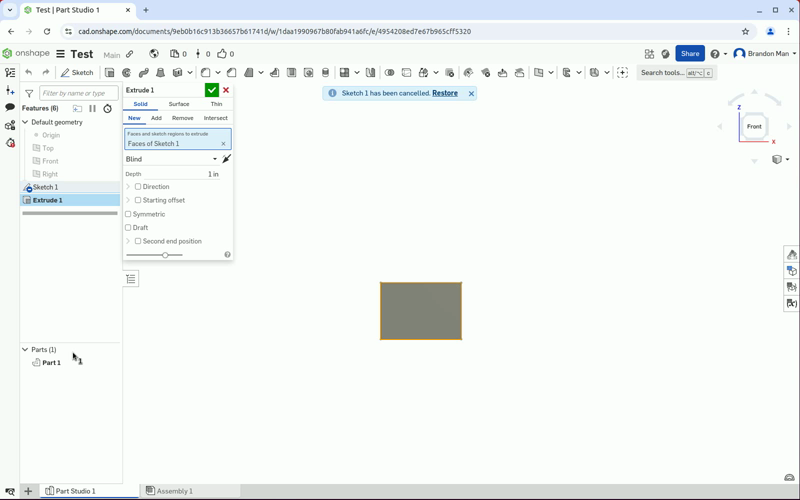
mouse_move(143, 106)
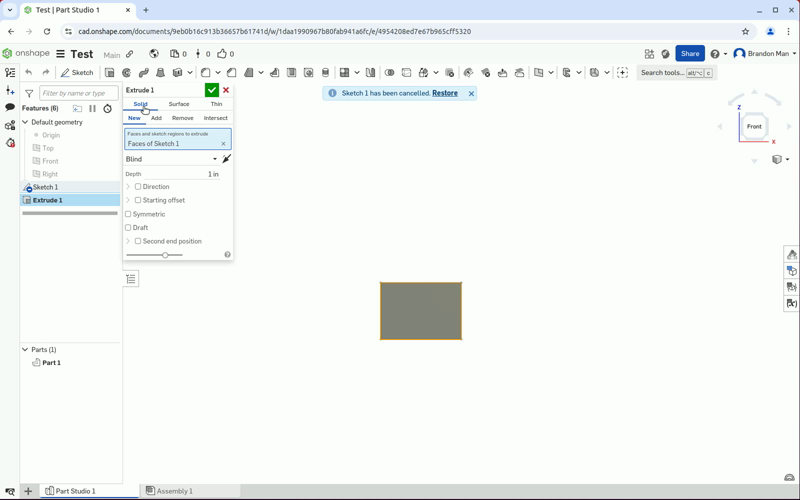
click(143, 106)
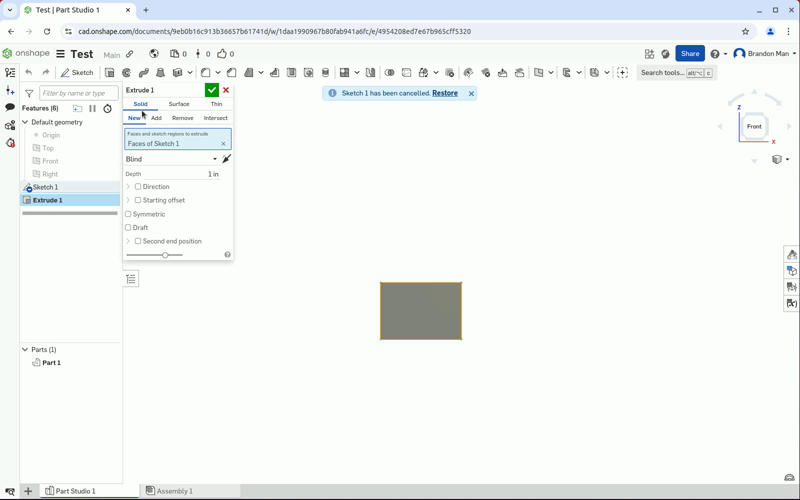
mouse_move(137, 120)
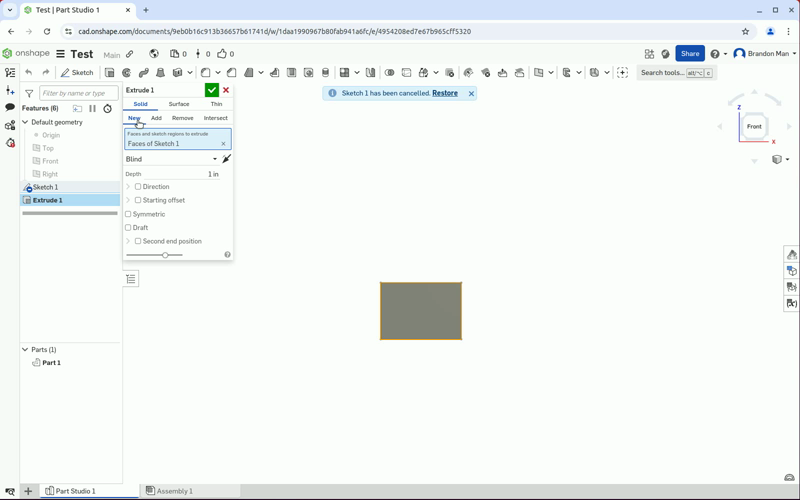
click(137, 120)
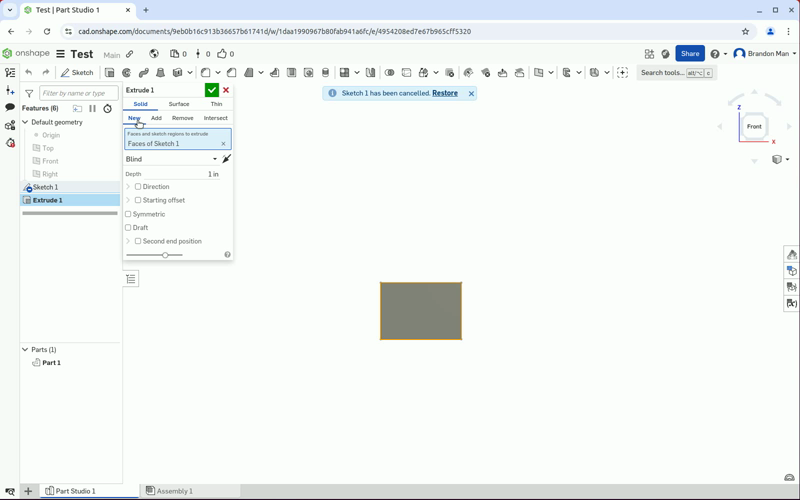
key(tab, 4)
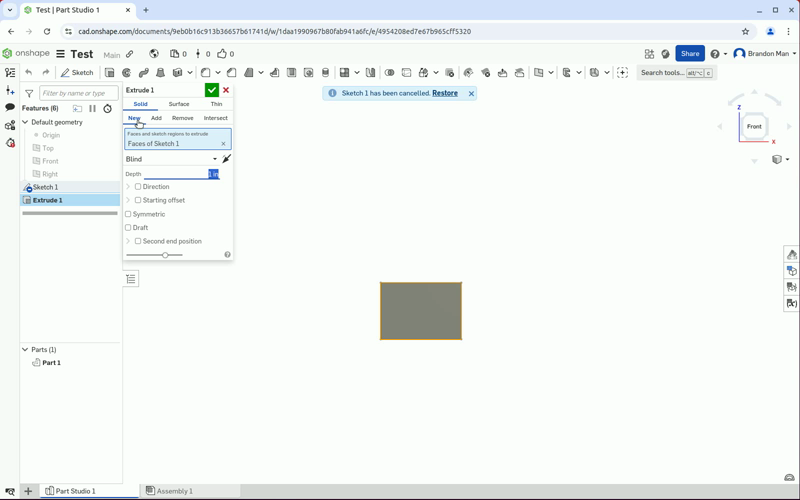
text(15.405)
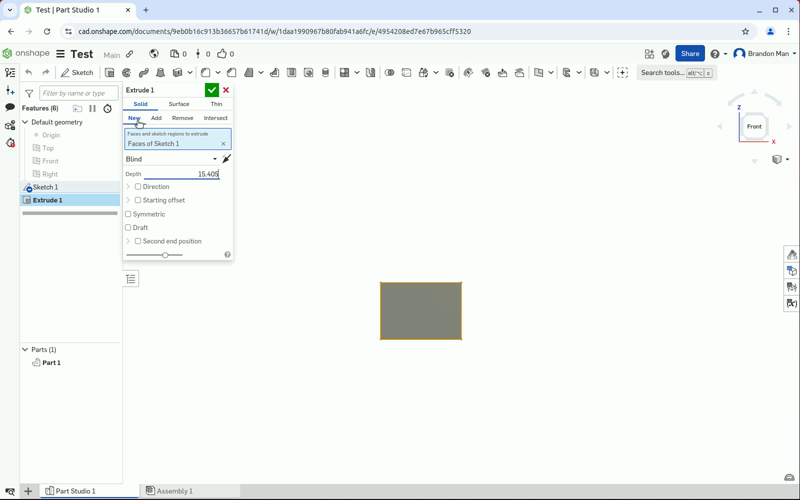
key(enter)
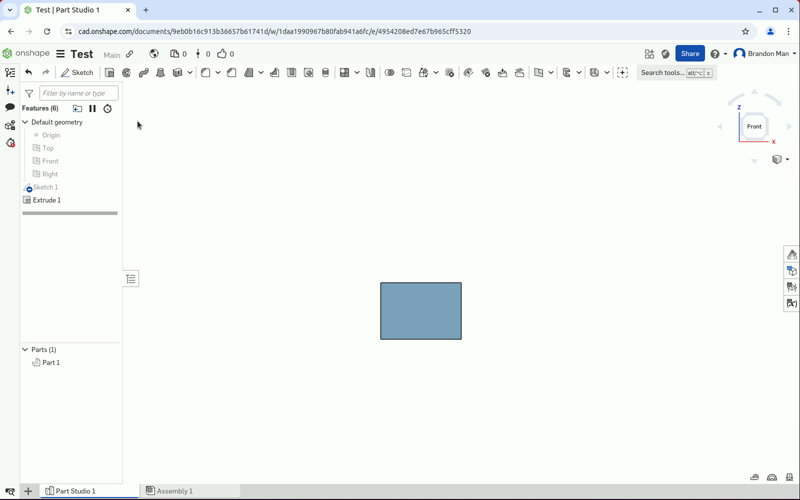
key(shift+h)
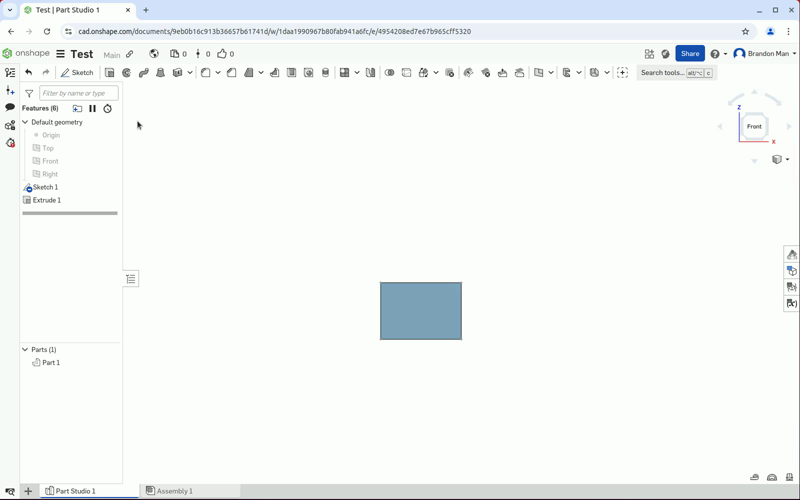
key(shift+h)
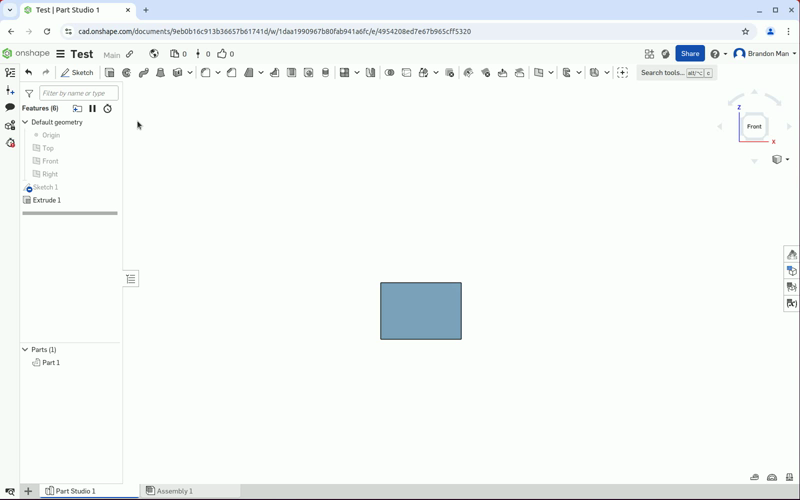
mouse_move(73, 189)
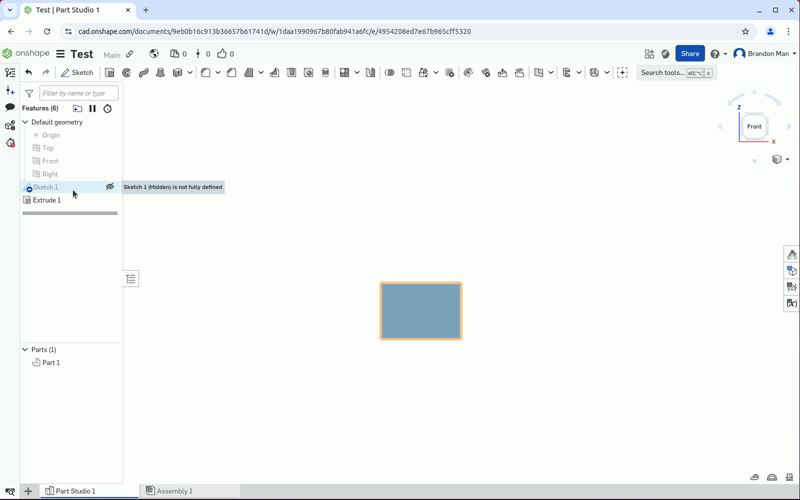
click(73, 189)
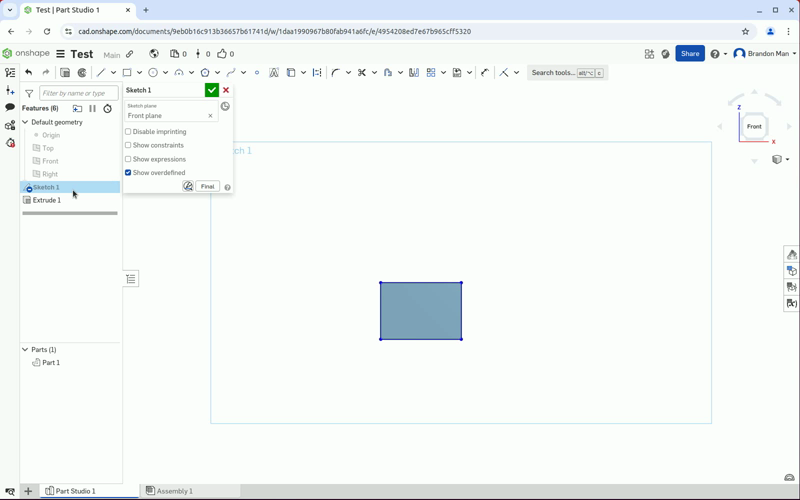
mouse_move(229, 92)
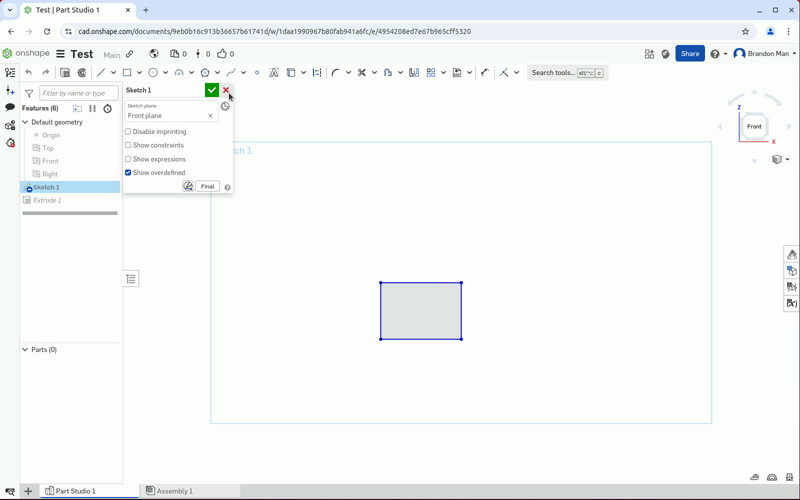
click(229, 92)
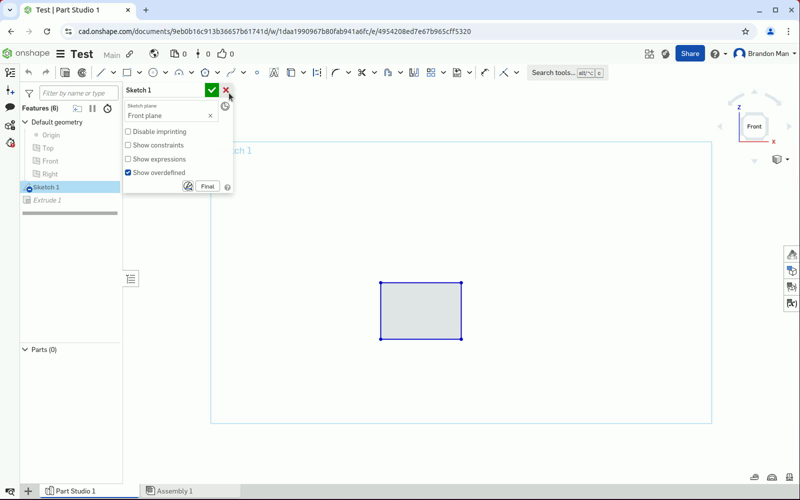
key(shift+s)
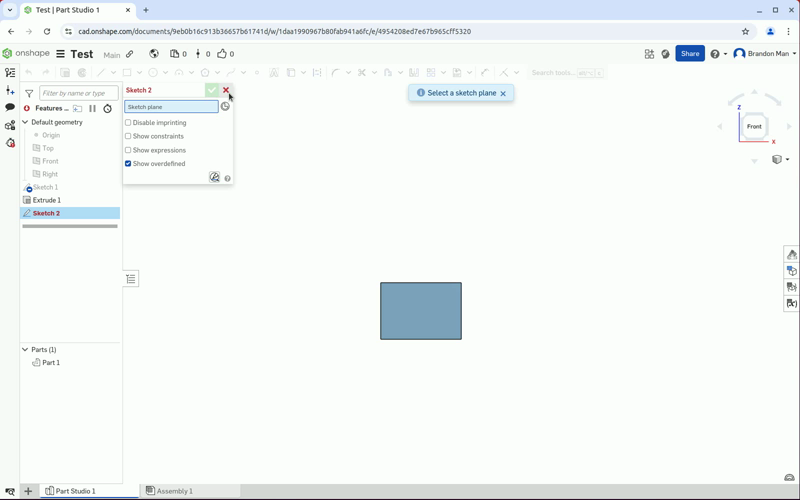
mouse_move(73, 163)
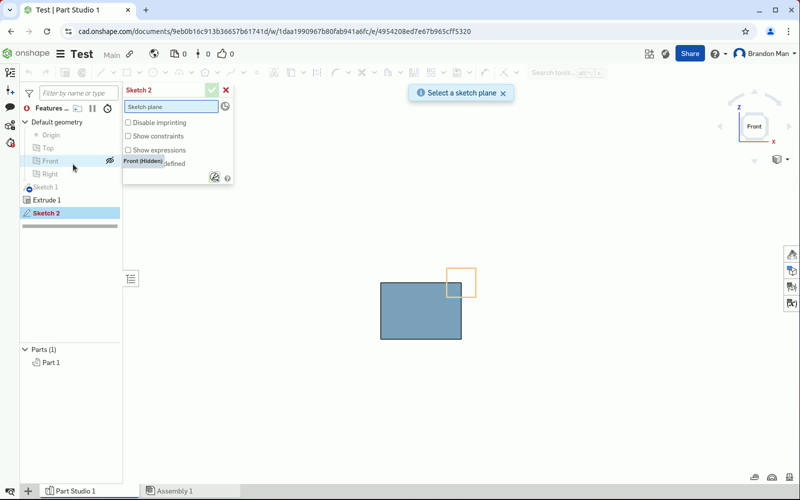
click(73, 163)
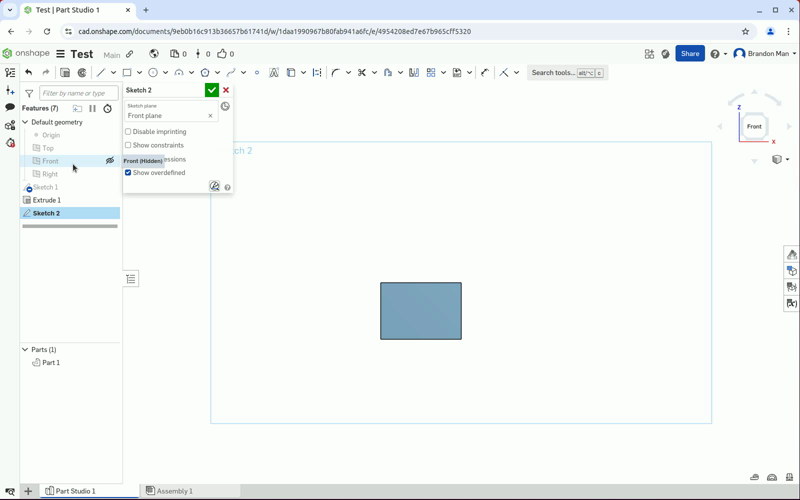
mouse_move(73, 352)
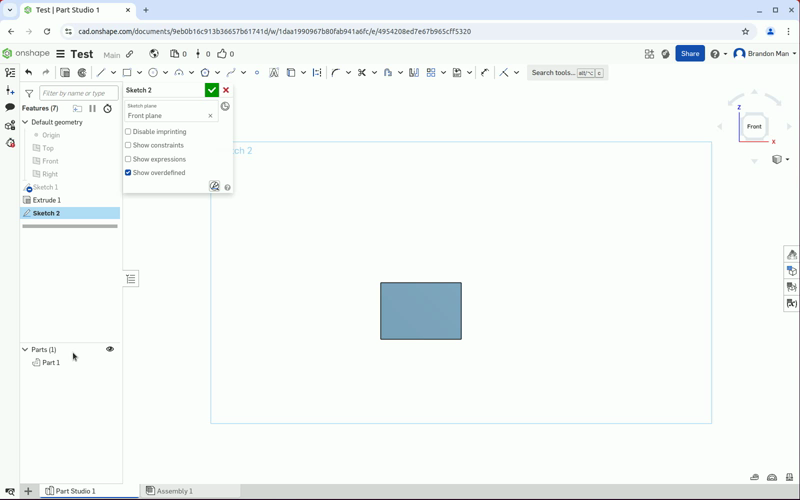
key(y)
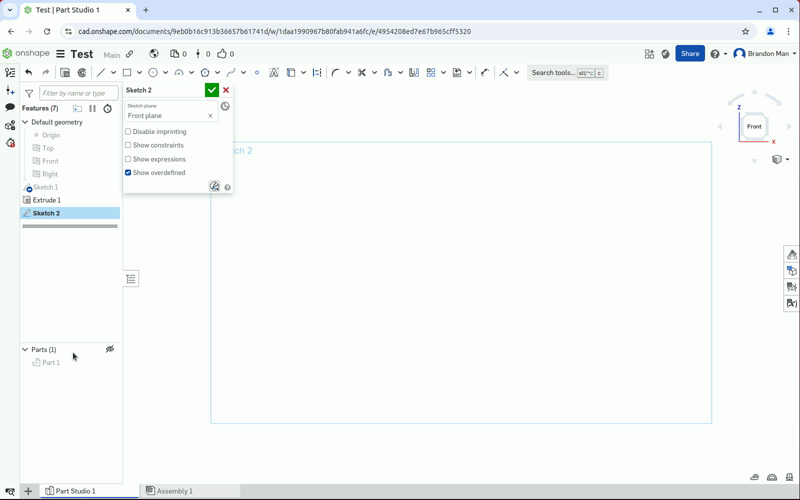
key(l)
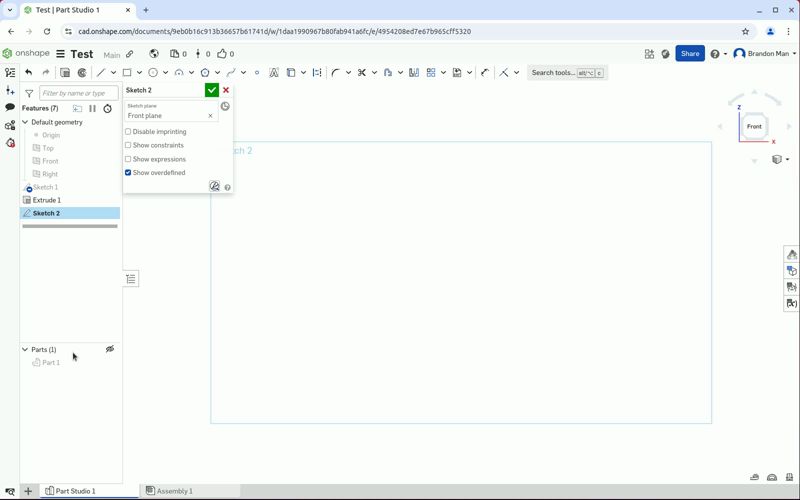
key_down(shift)
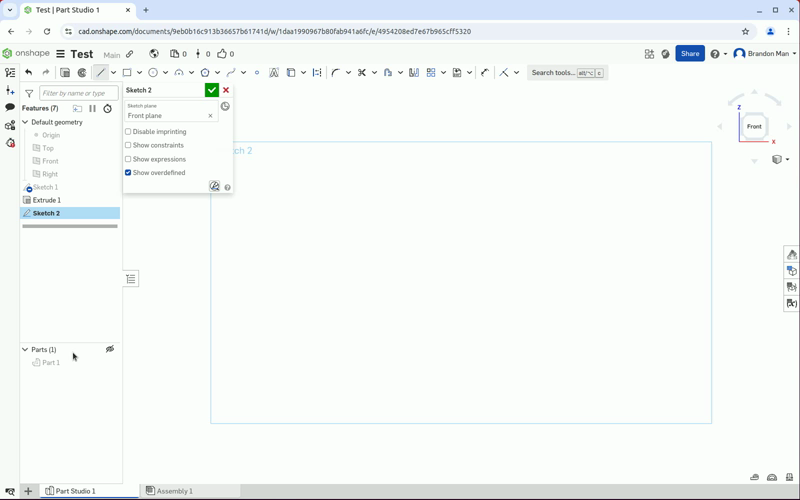
mouse_move(460, 342)
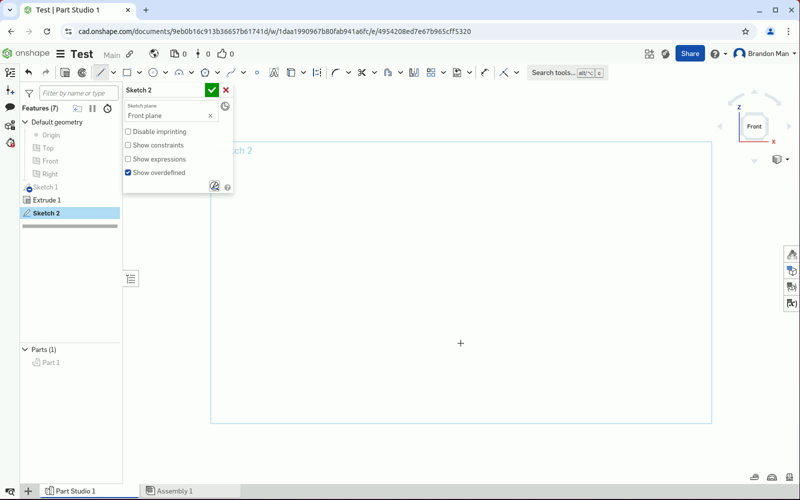
click(460, 342)
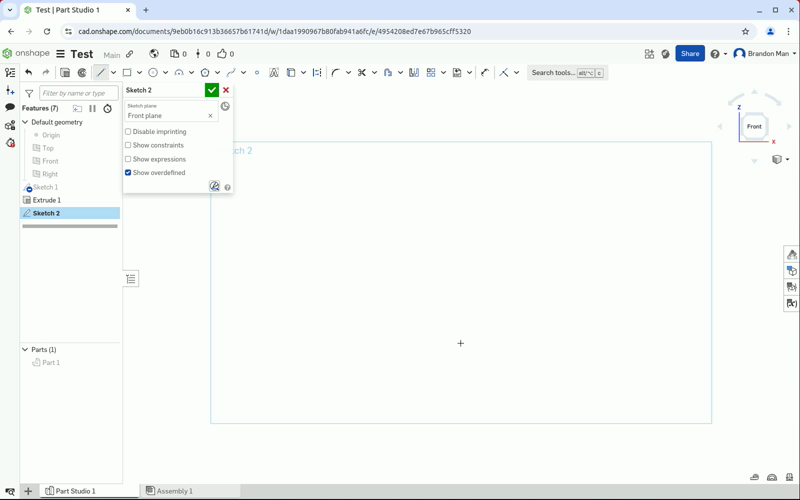
key_up(shift)
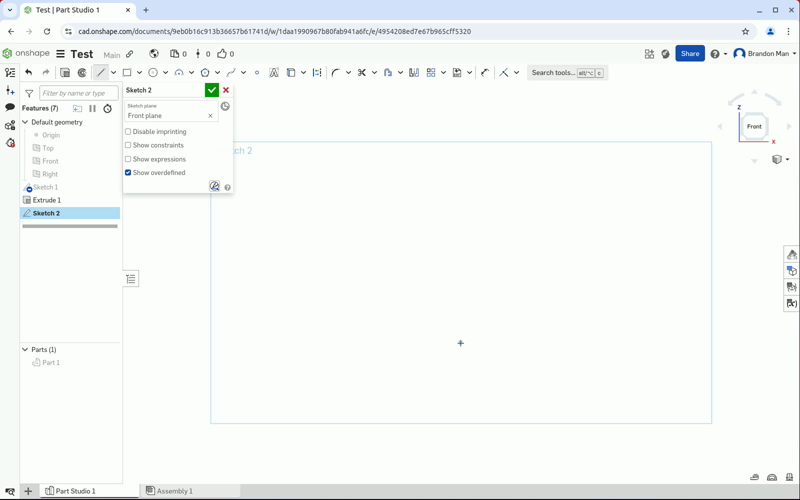
key_down(shift)
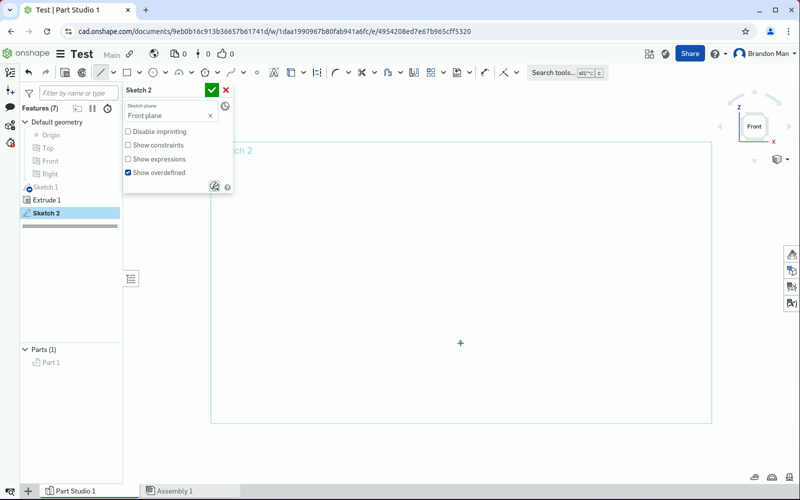
mouse_move(573, 342)
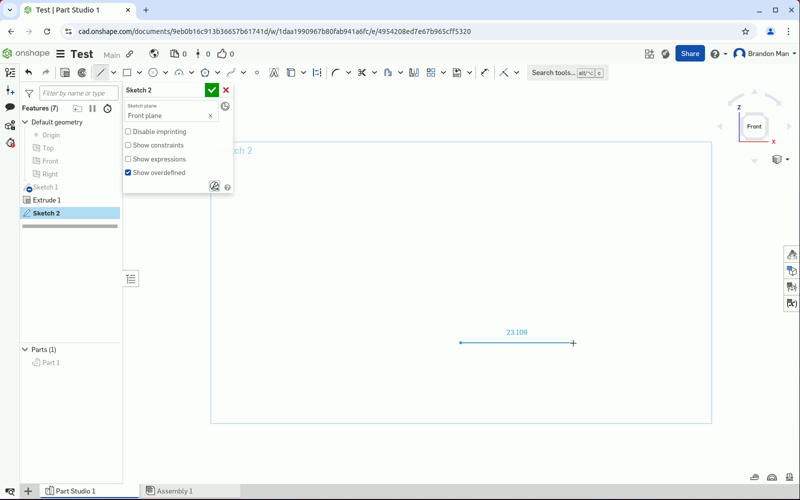
click(573, 342)
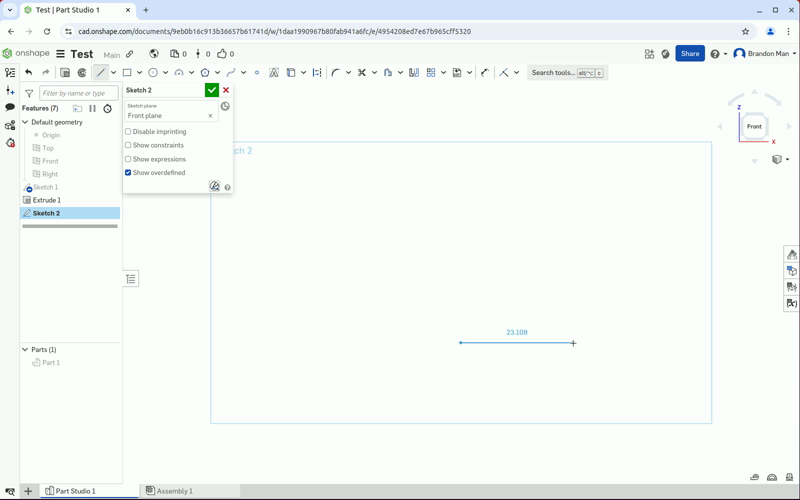
key_up(shift)
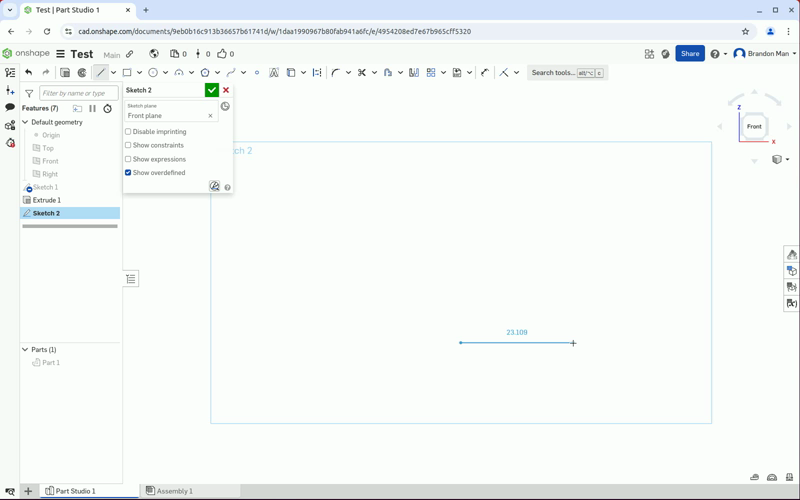
key_down(shift)
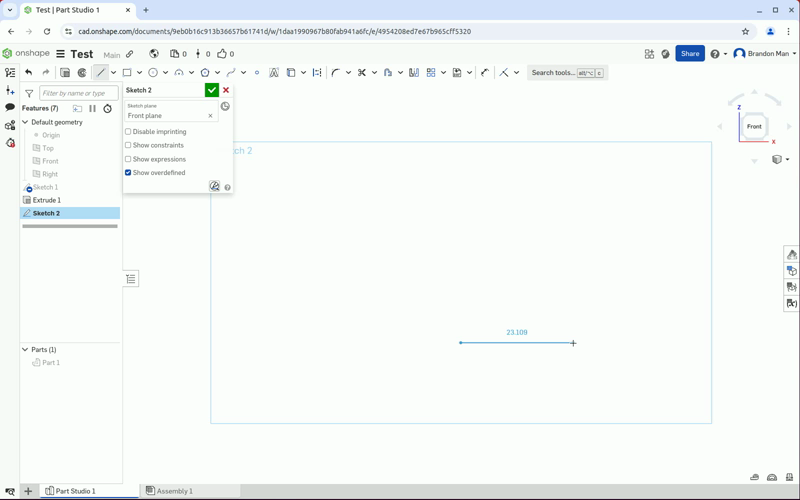
mouse_move(589, 342)
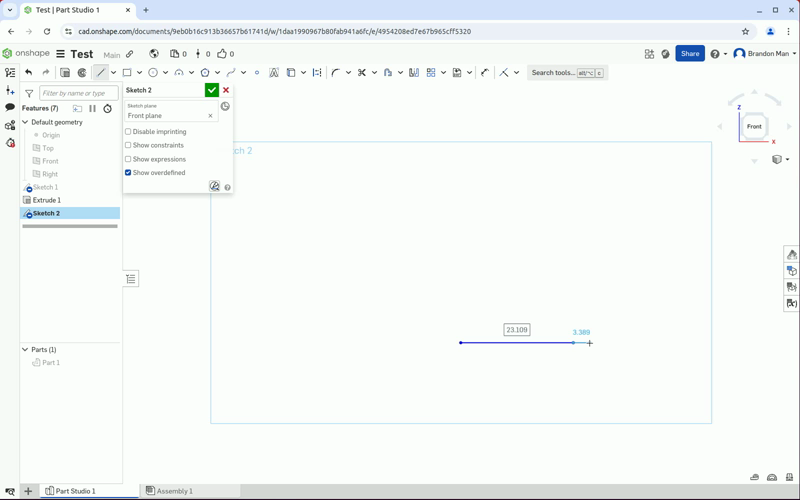
mouse_move(573, 283)
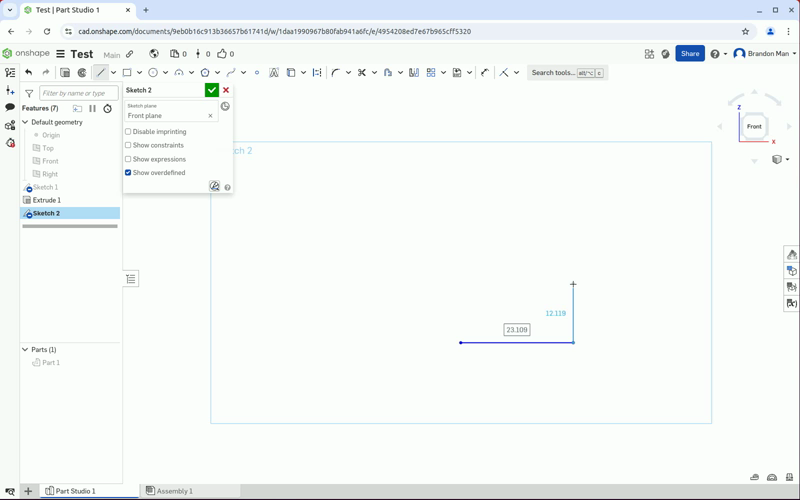
click(573, 283)
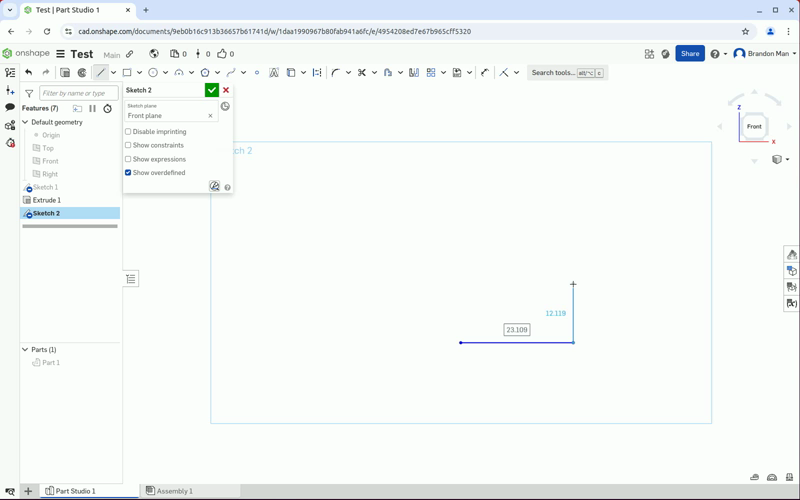
key_up(shift)
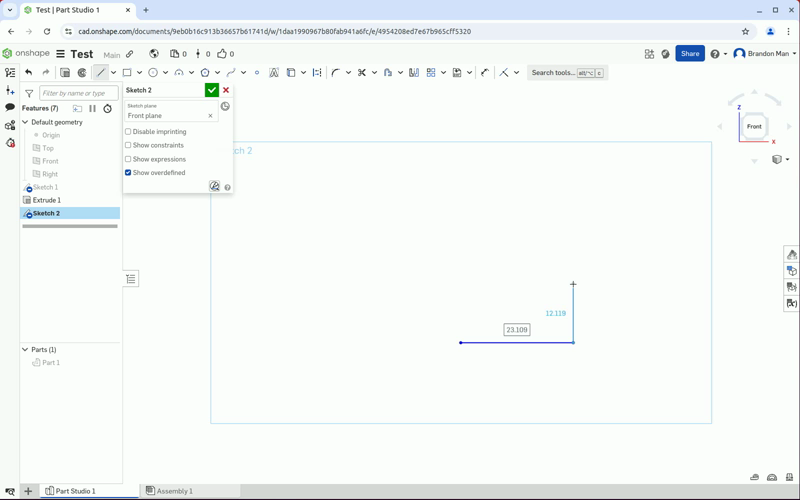
key_down(shift)
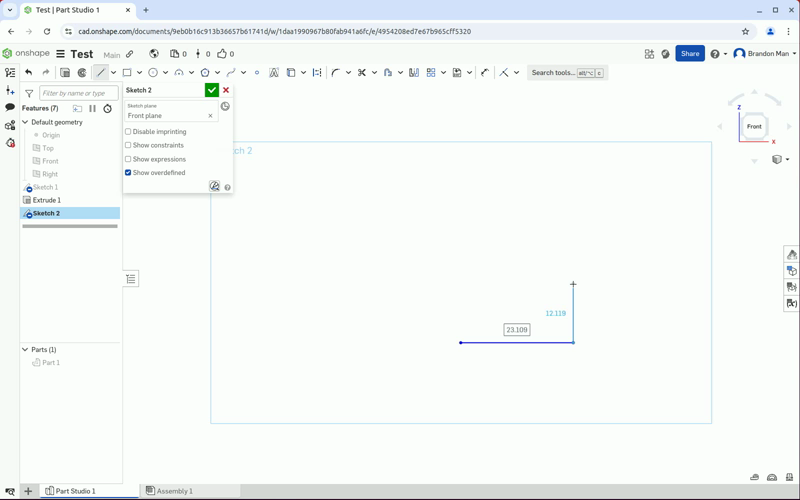
mouse_move(460, 283)
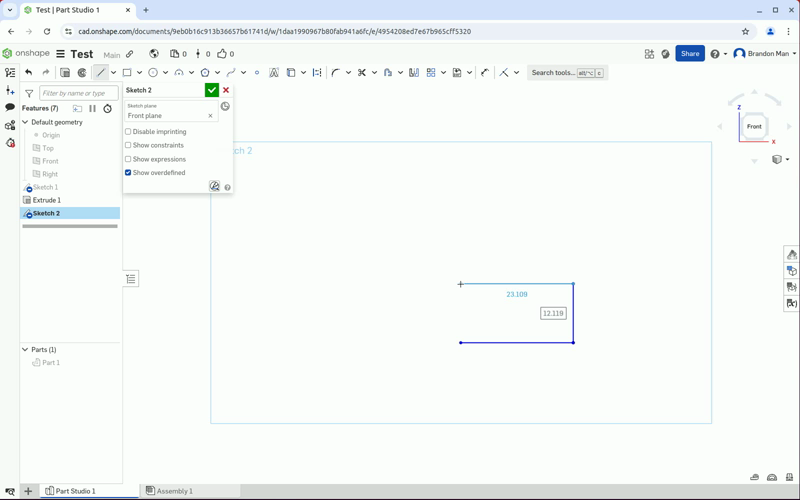
click(460, 283)
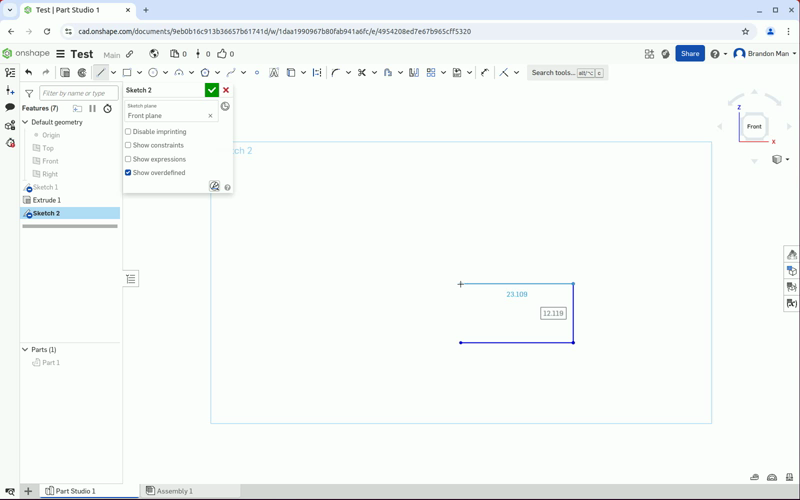
key_up(shift)
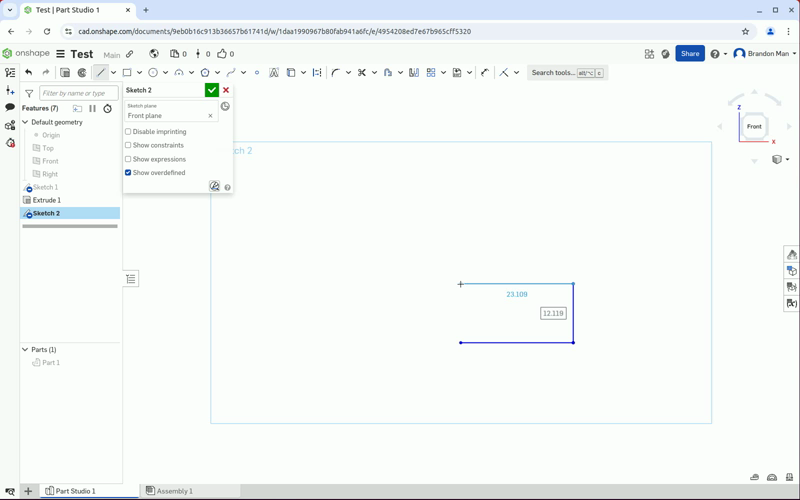
mouse_move(490, 283)
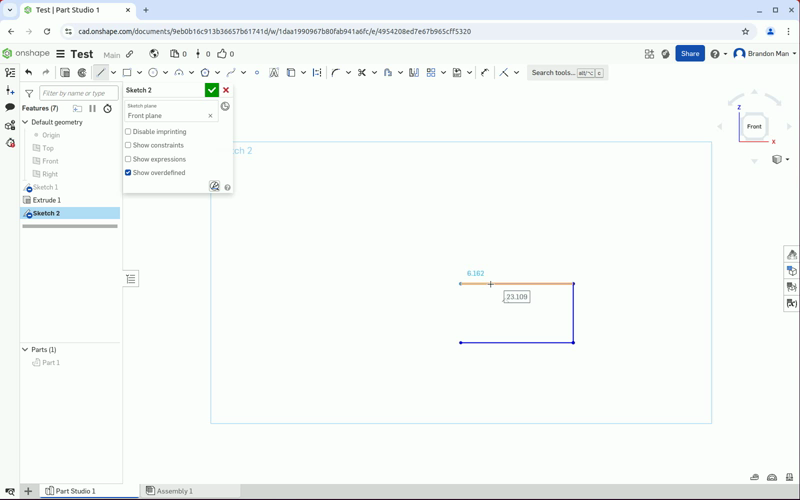
key_down(shift)
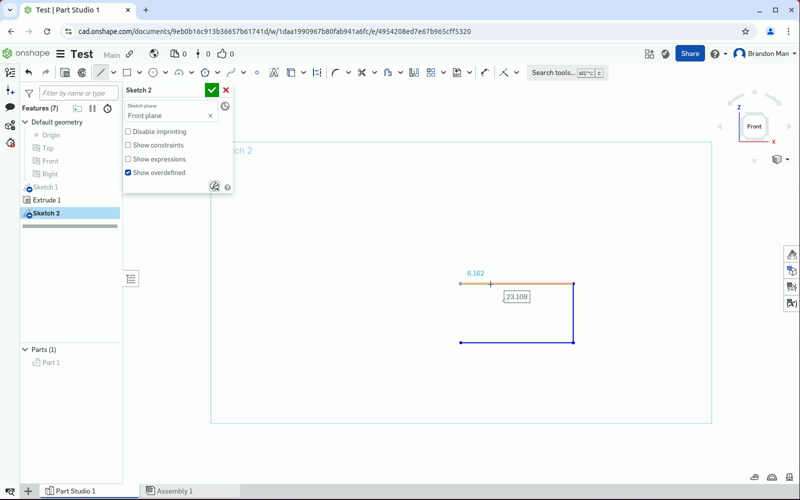
mouse_move(460, 342)
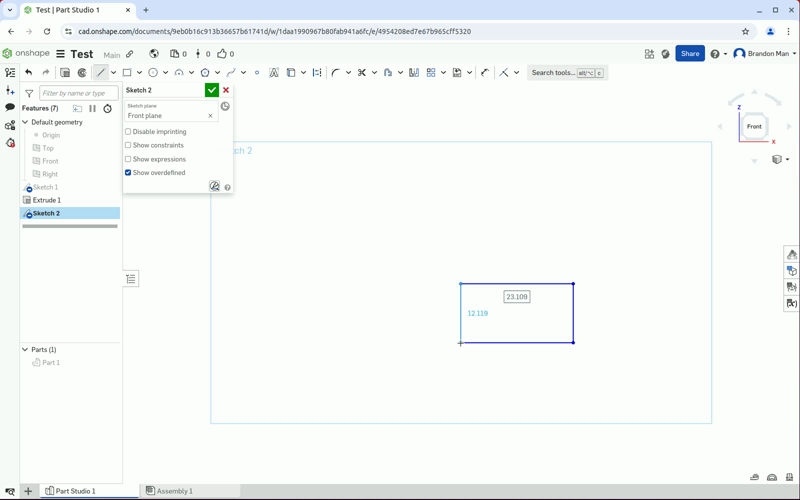
key_up(shift)
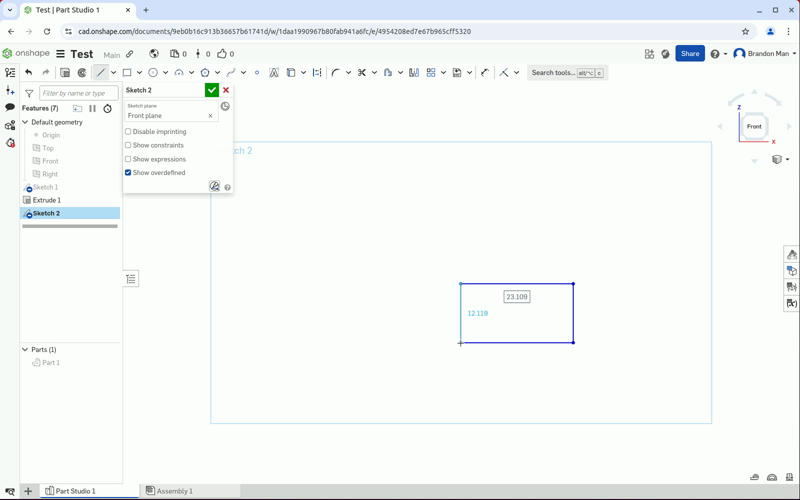
click(460, 342)
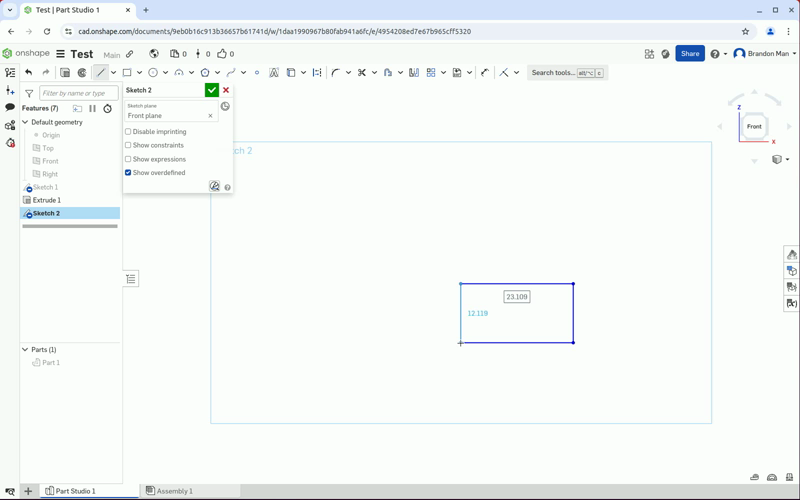
key(esc)
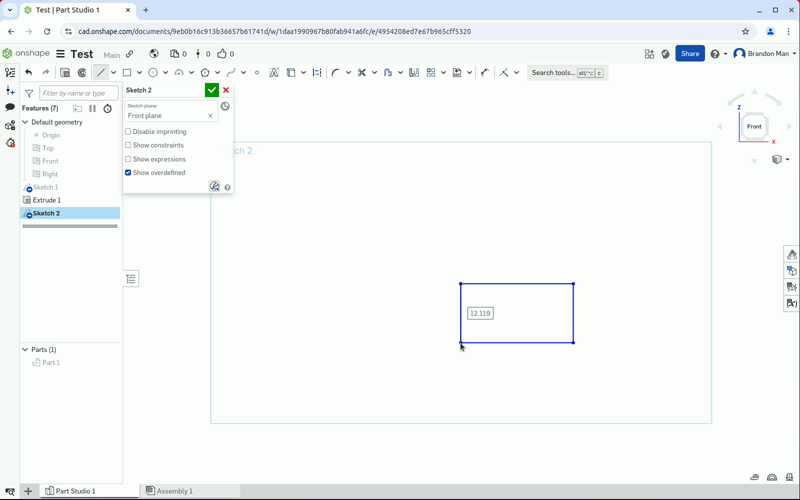
mouse_move(470, 298)
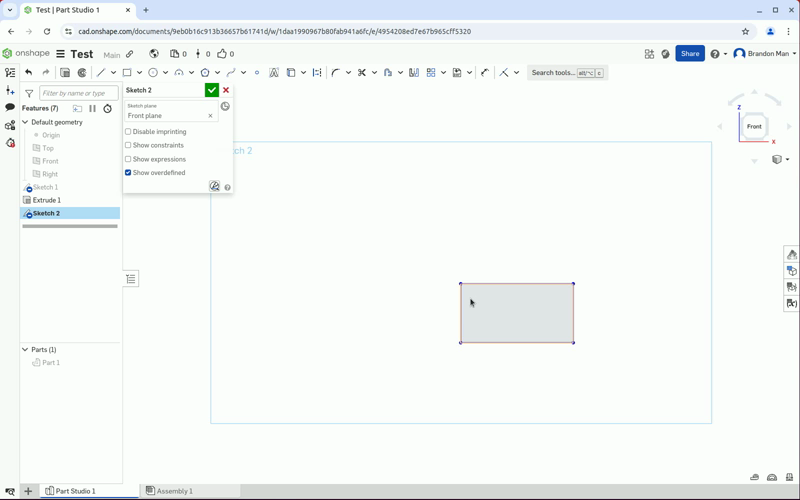
click(470, 298)
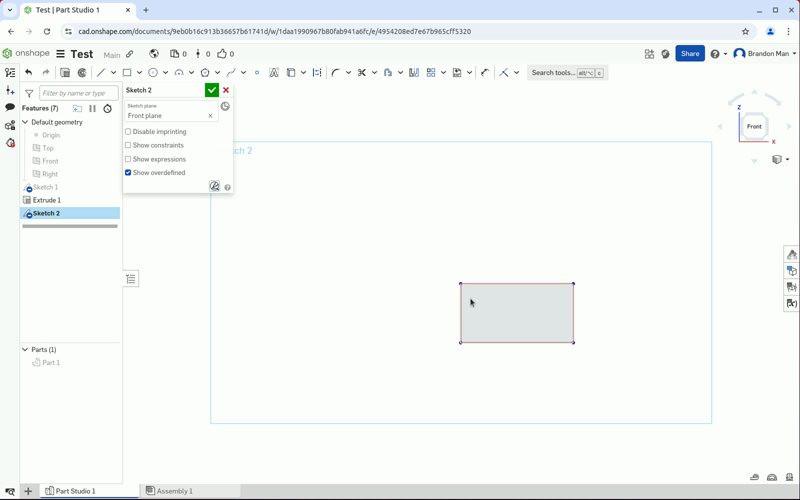
mouse_move(73, 352)
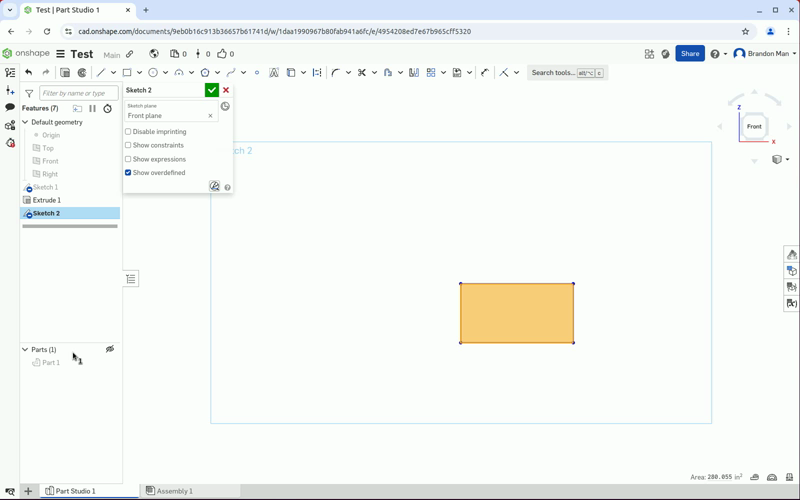
key(shift+y)
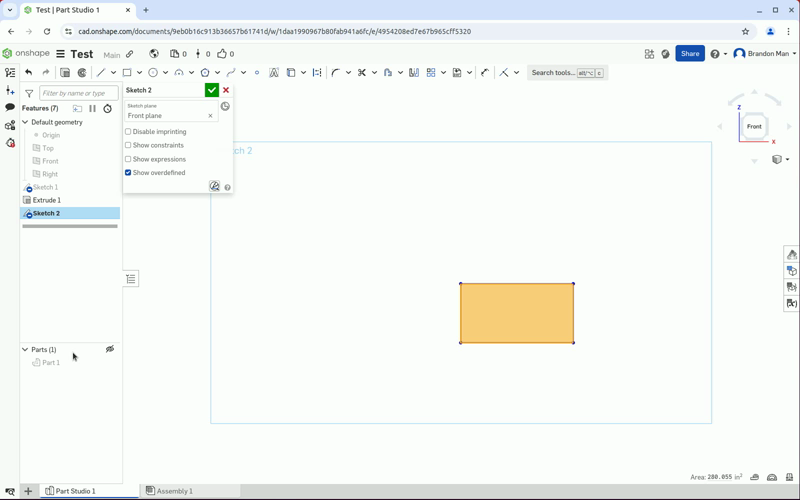
key(shift+e)
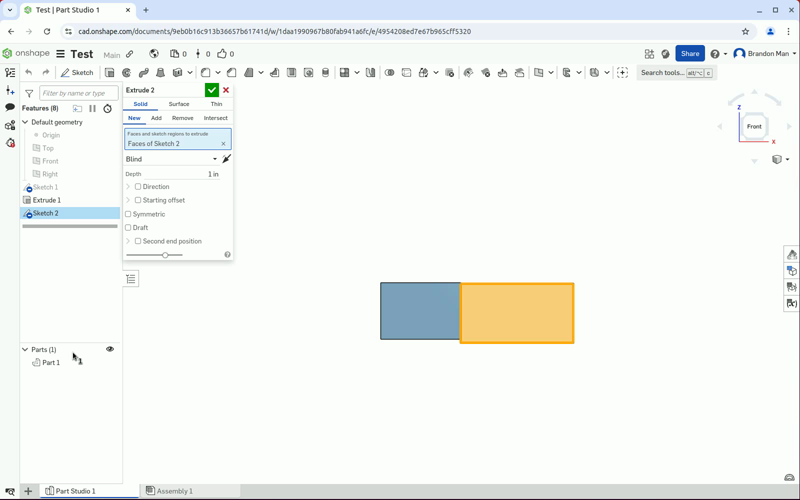
mouse_move(143, 106)
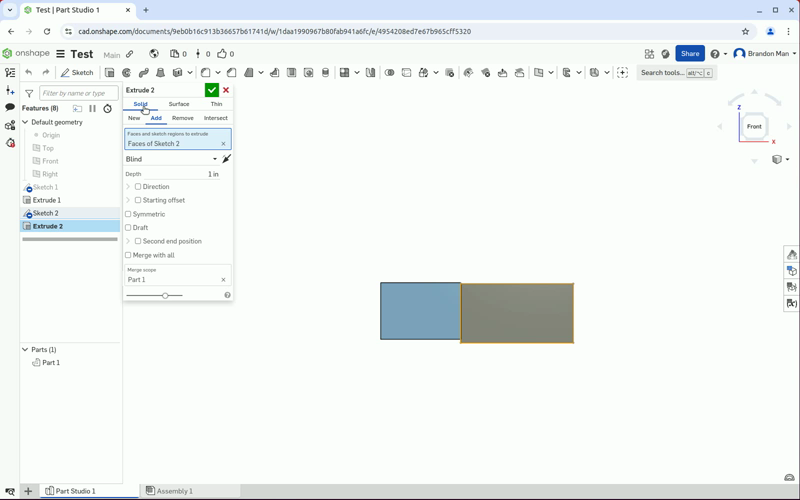
click(143, 106)
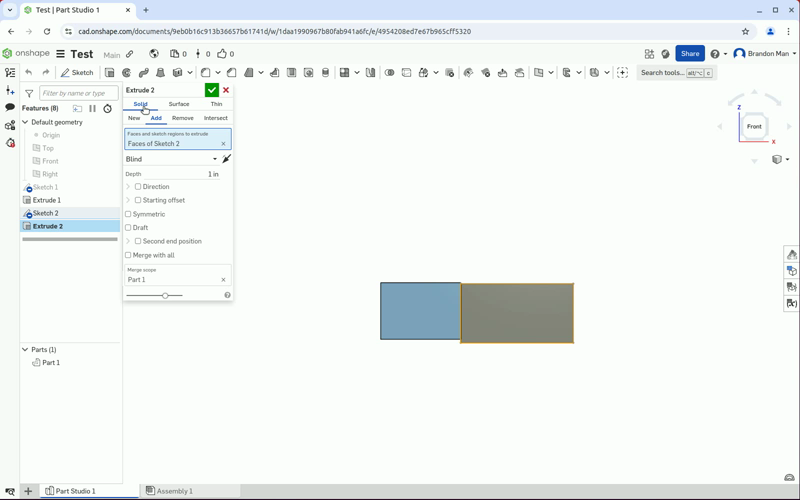
mouse_move(137, 120)
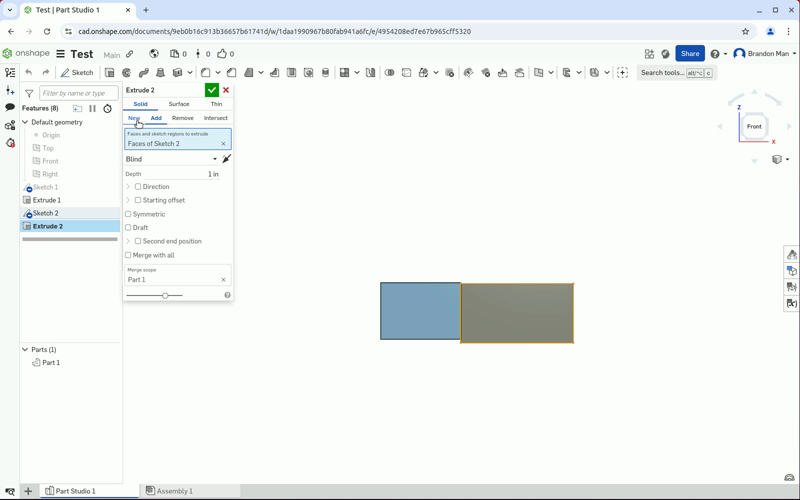
click(137, 120)
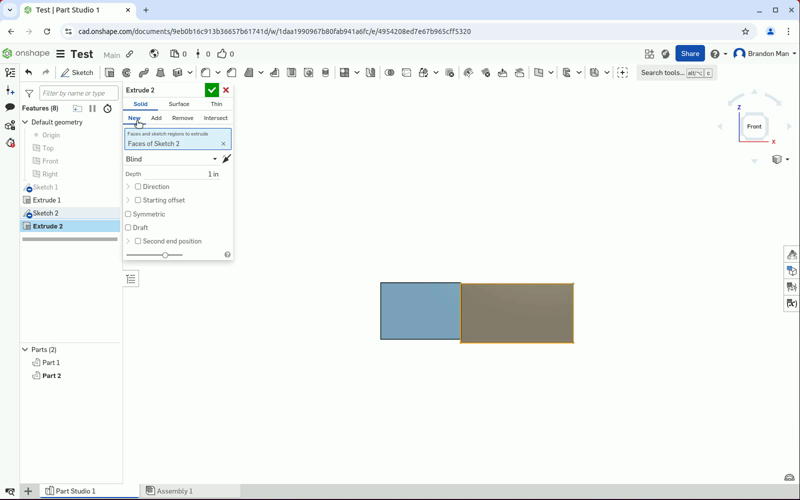
key(tab, 4)
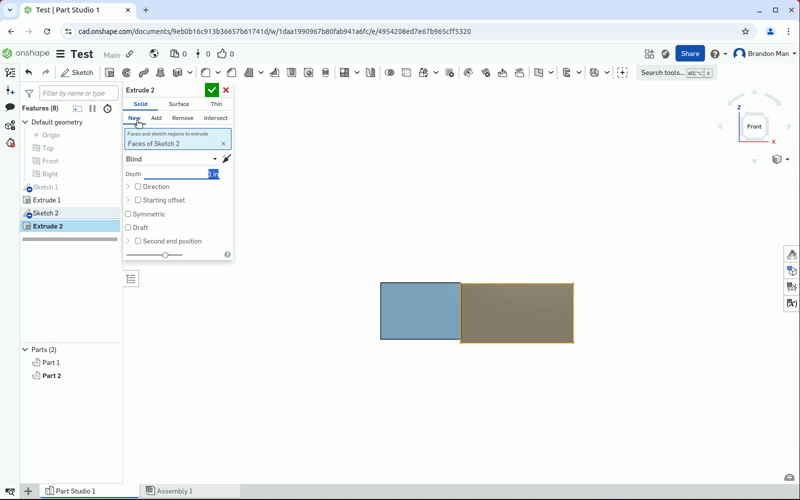
text(12.276)
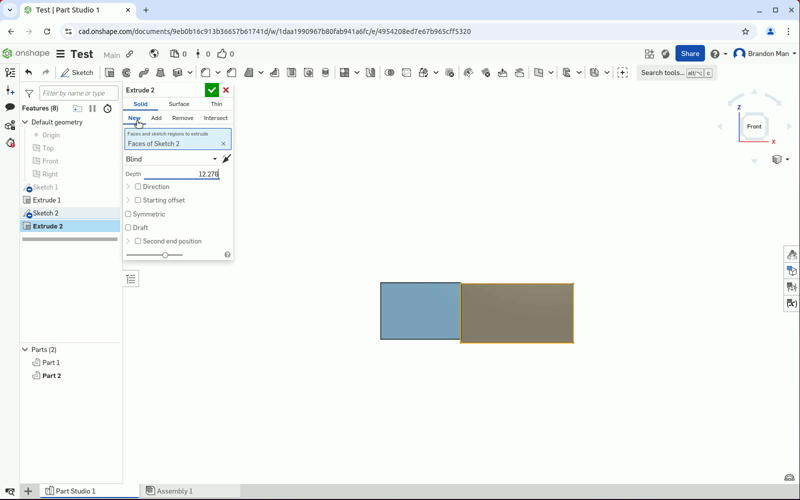
key(enter)
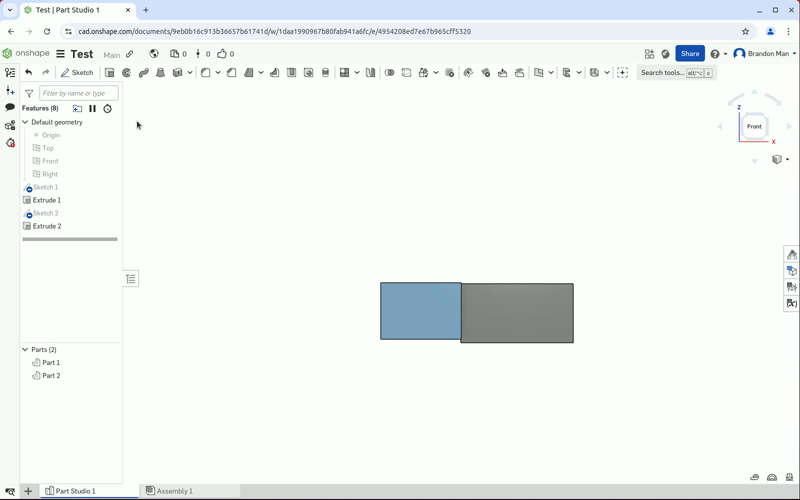
key(shift+h)
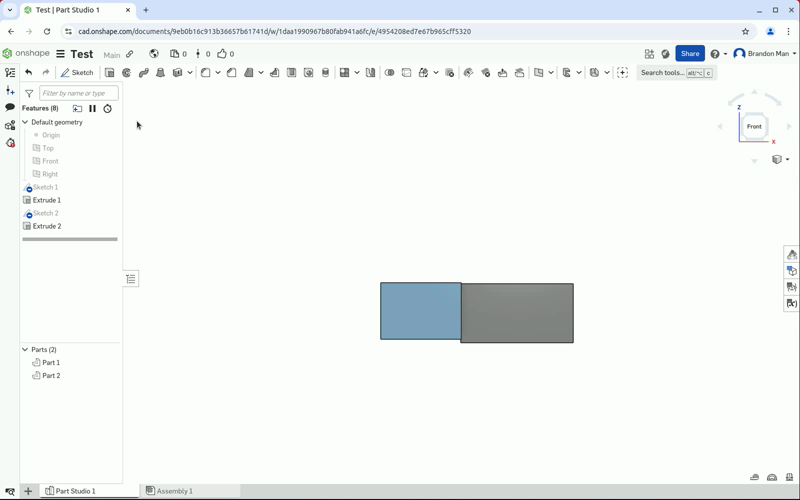
key(shift+h)
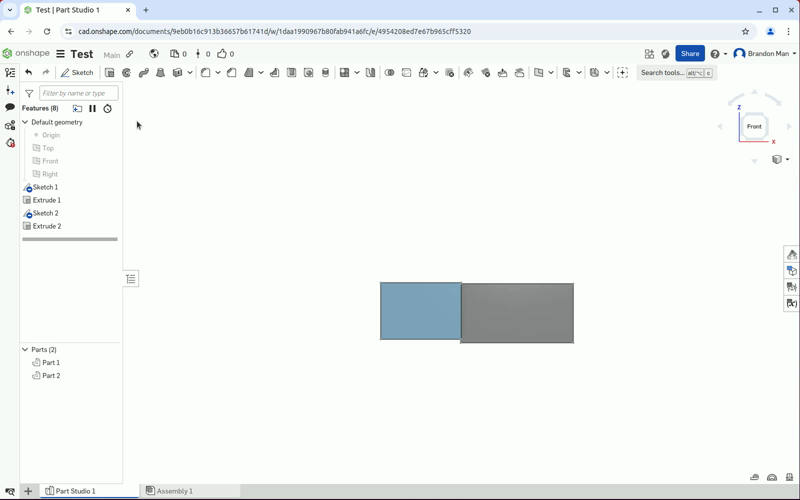
key(shift+7)
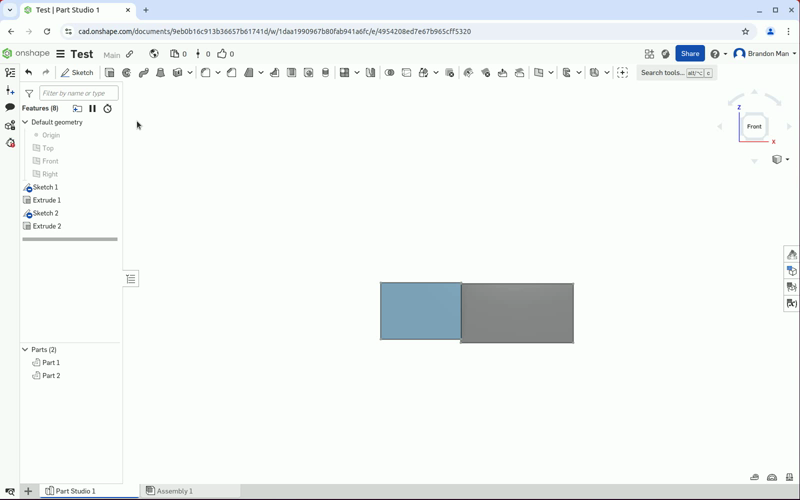
key(left, 2)
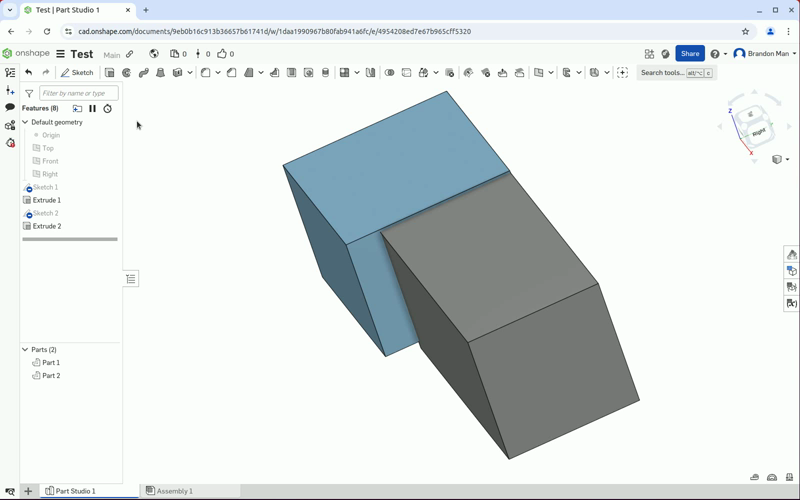
key(down, 2)
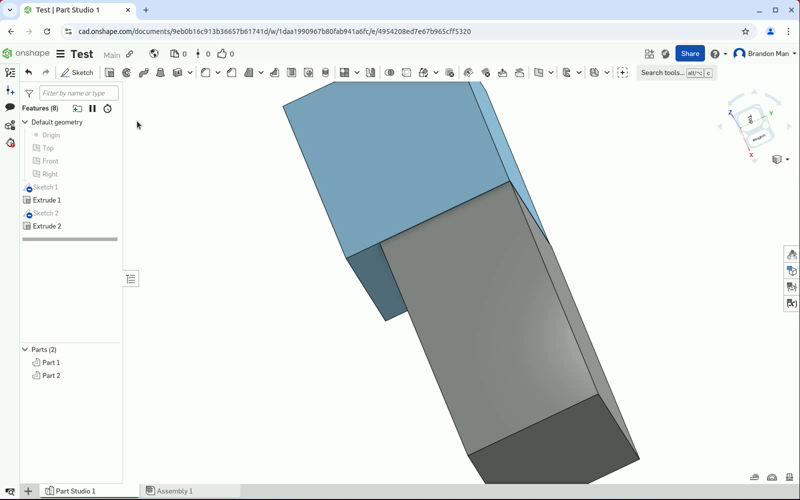
key(up, 2)
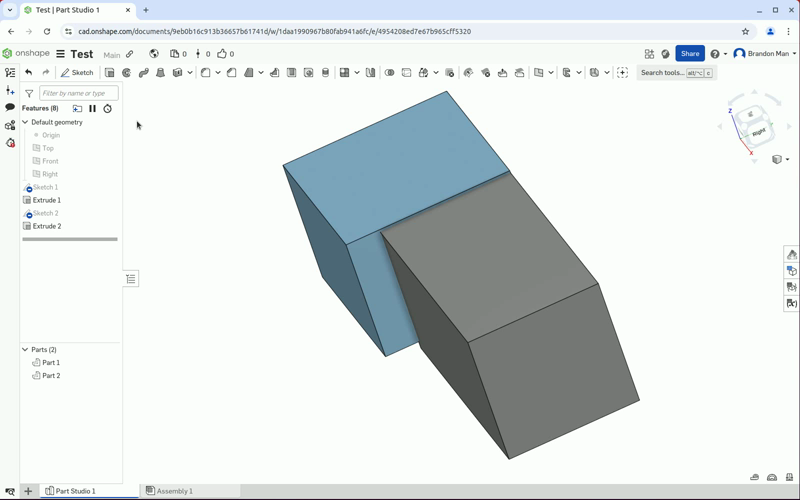
key(right, 2)
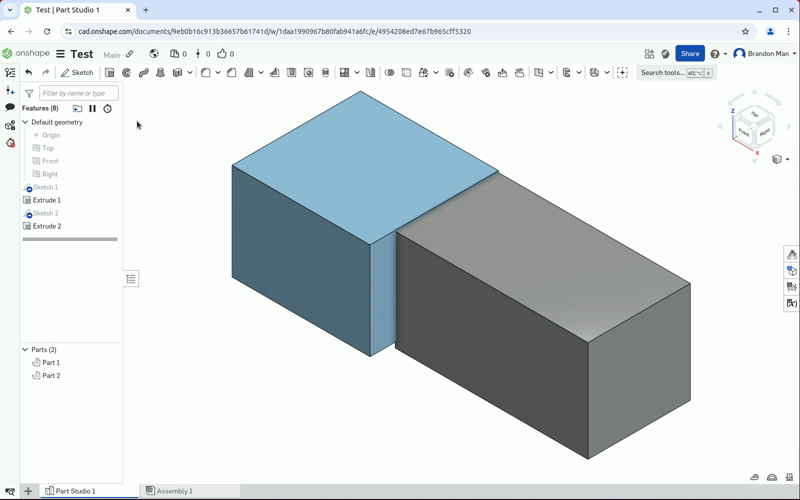
mouse_move(73, 189)
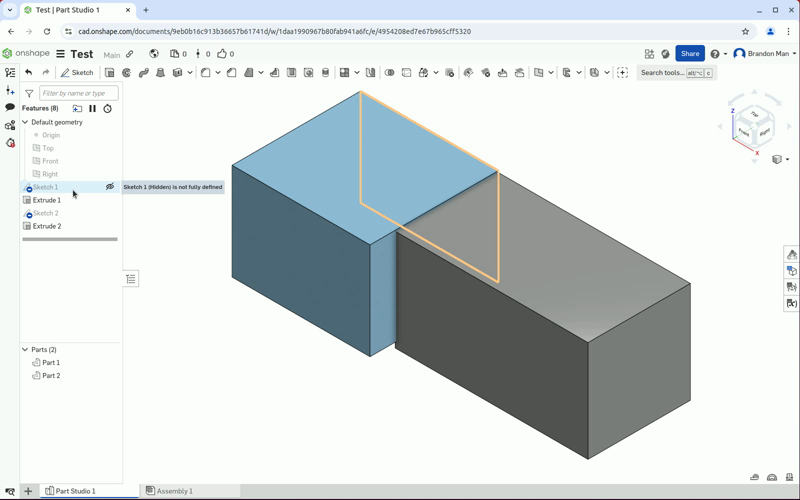
click(73, 189)